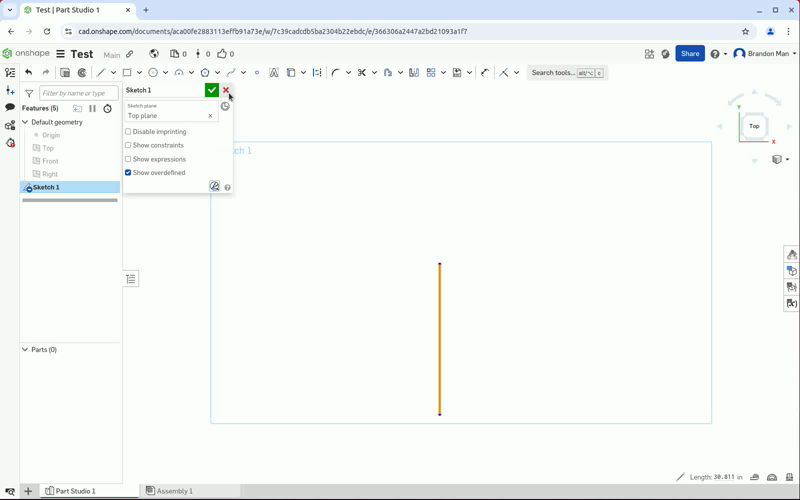
key(shift+h)
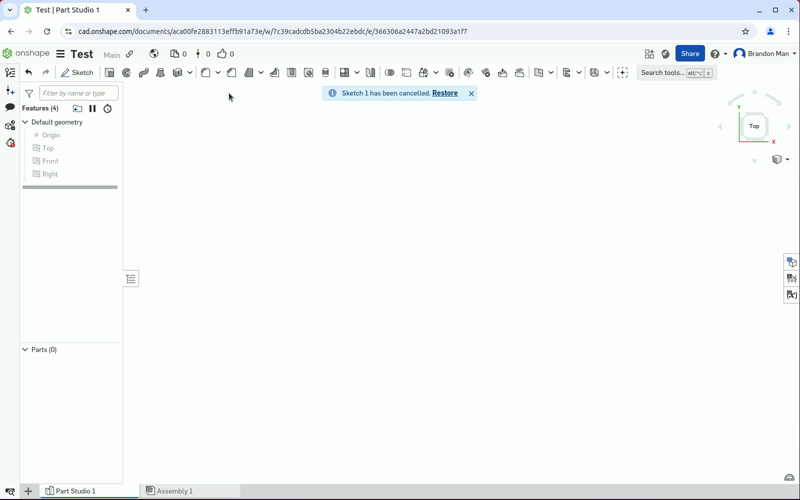
mouse_move(73, 352)
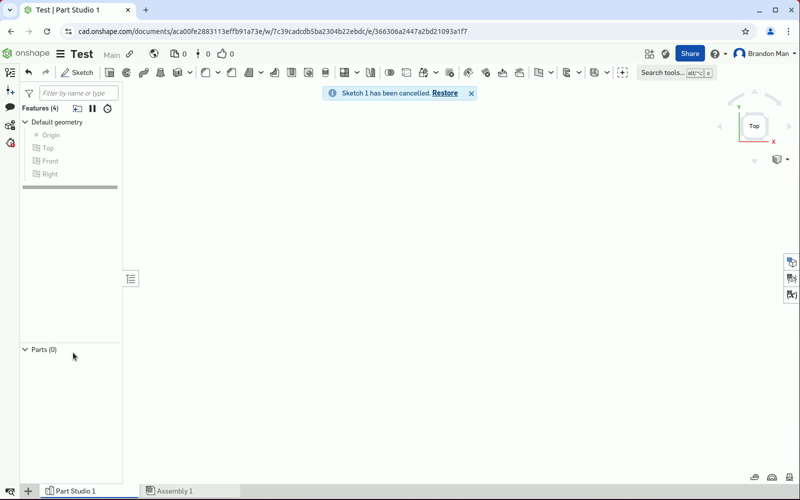
key(y)
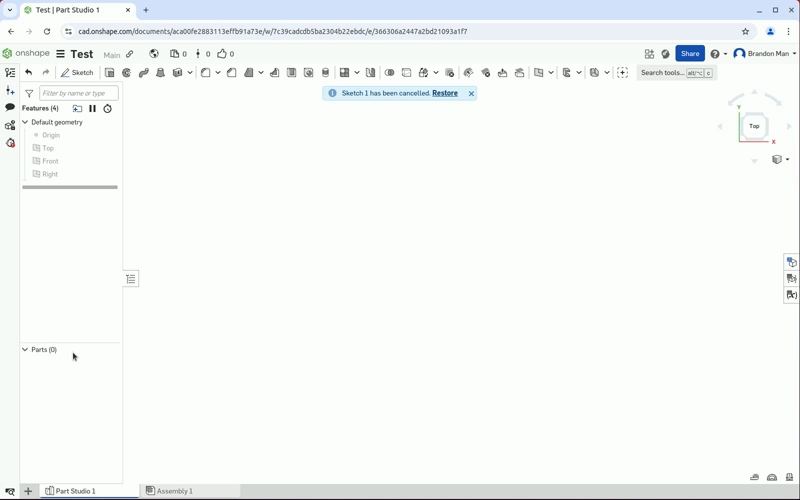
key(shift+p)
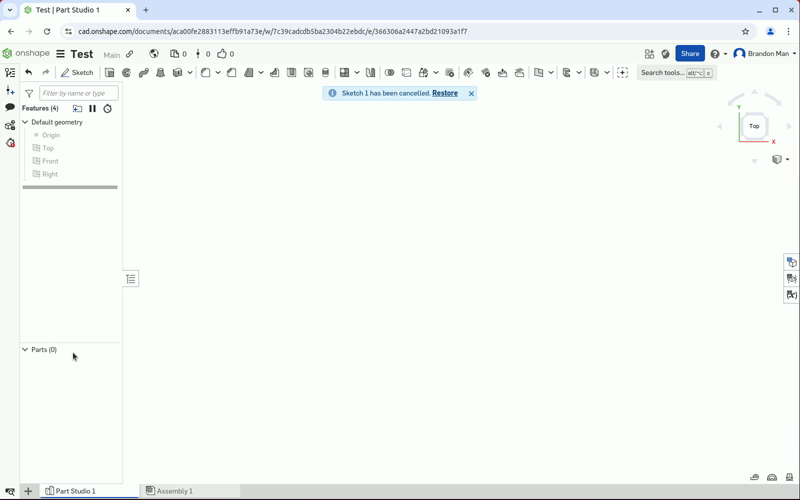
key(space)
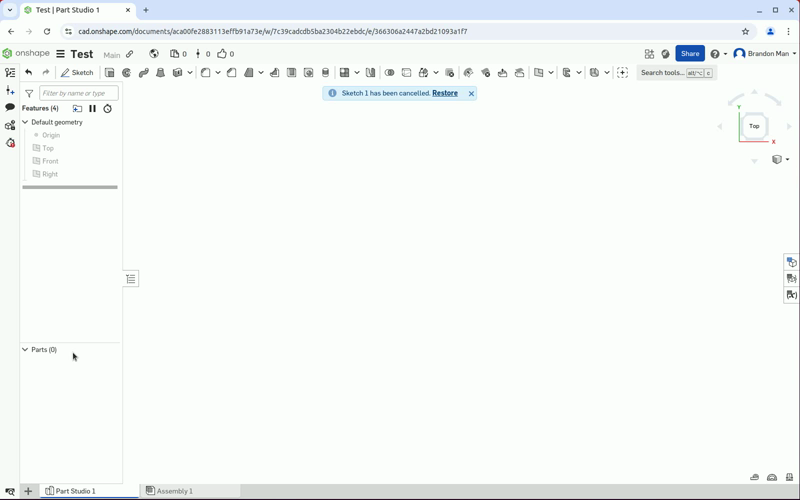
key_down(shift)
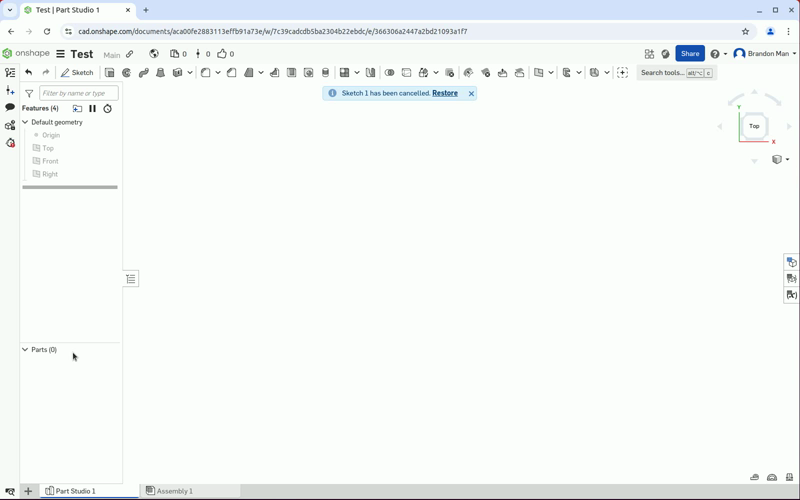
key(up)
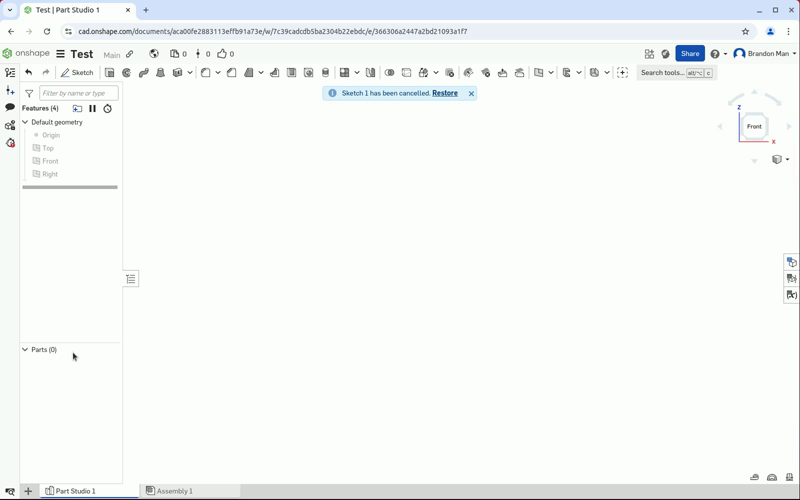
key_up(shift)
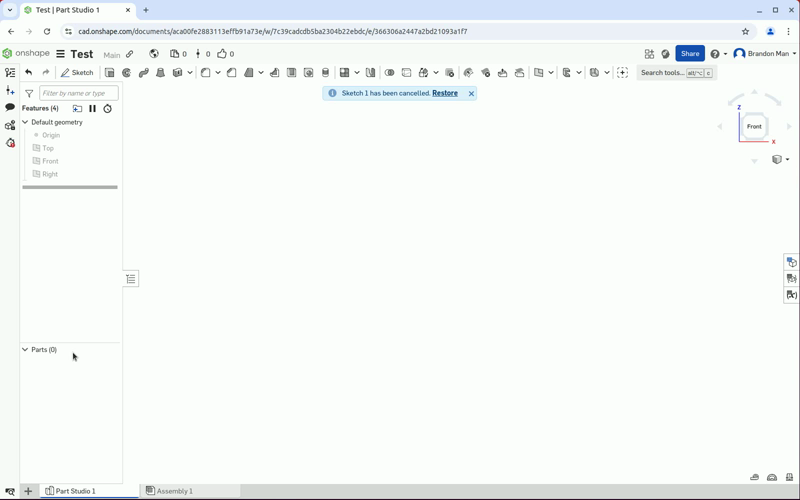
mouse_move(73, 352)
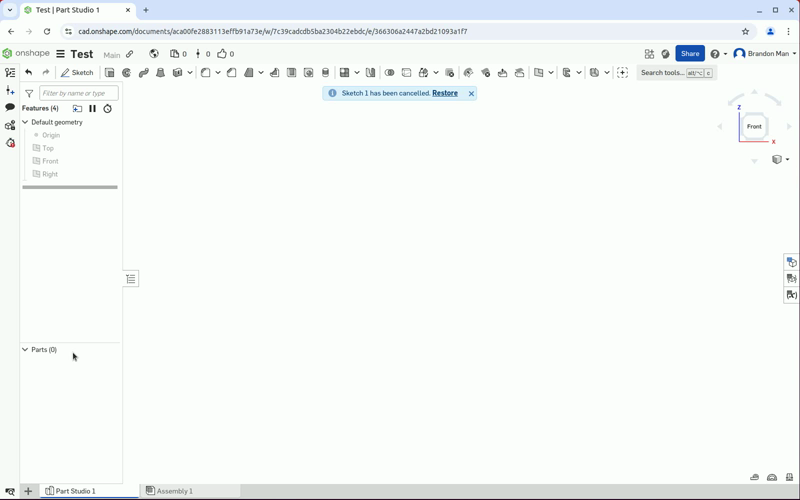
key(shift+y)
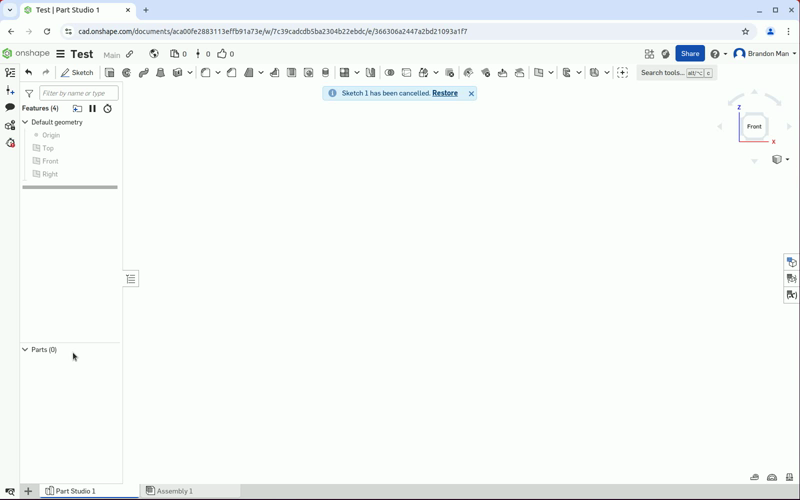
key(shift+s)
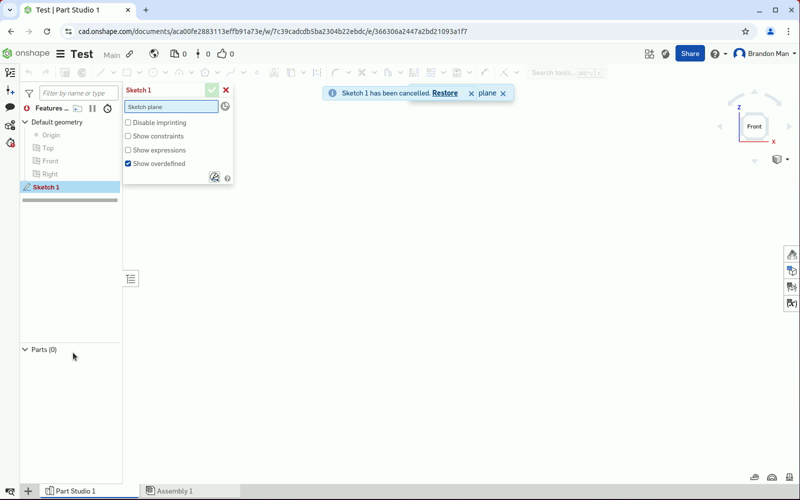
mouse_move(73, 163)
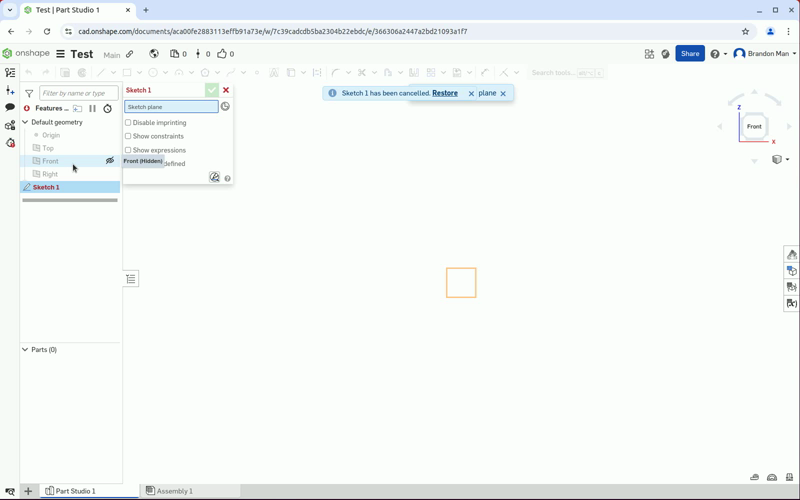
click(73, 163)
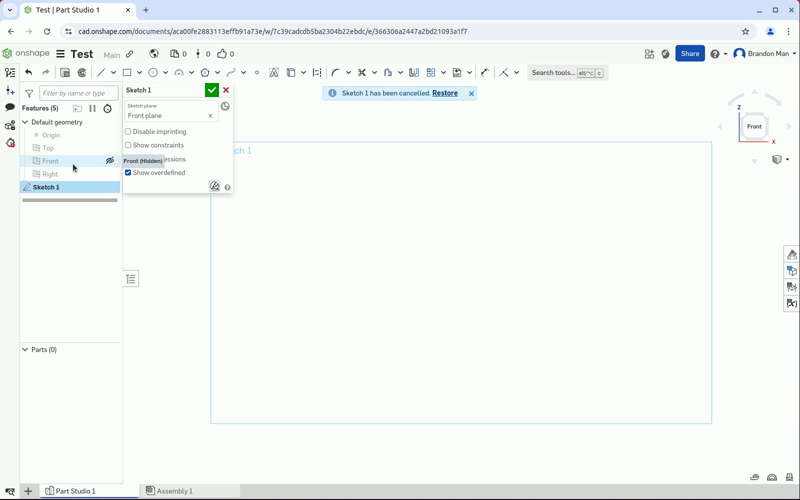
mouse_move(73, 352)
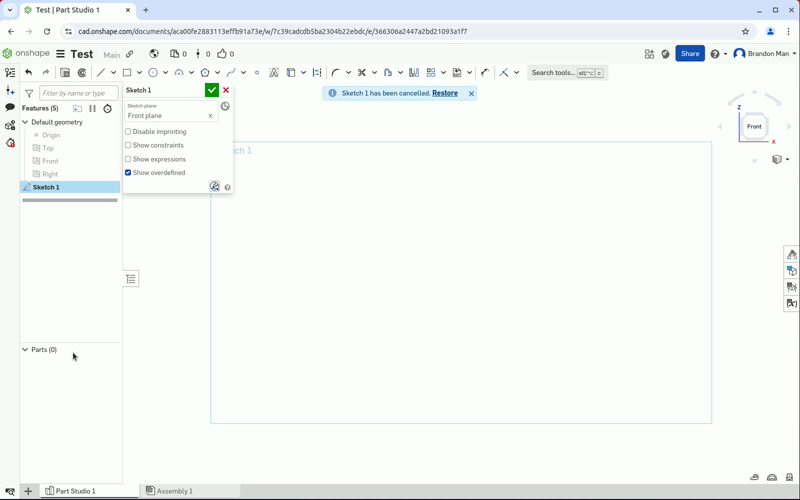
key(y)
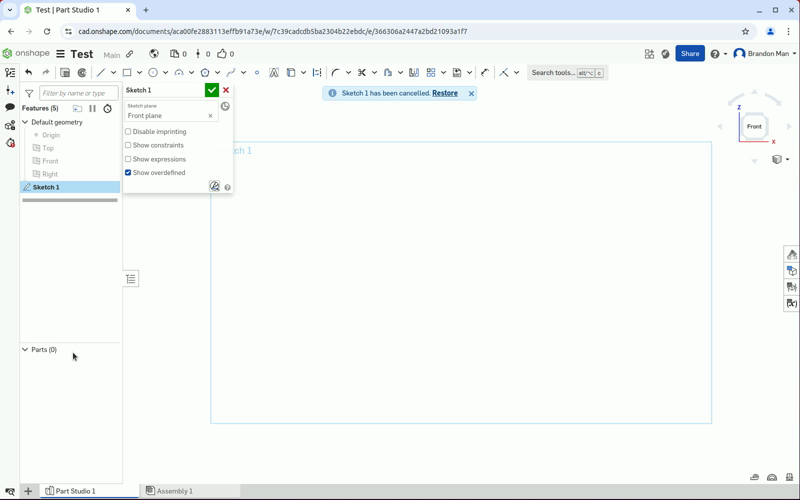
key(l)
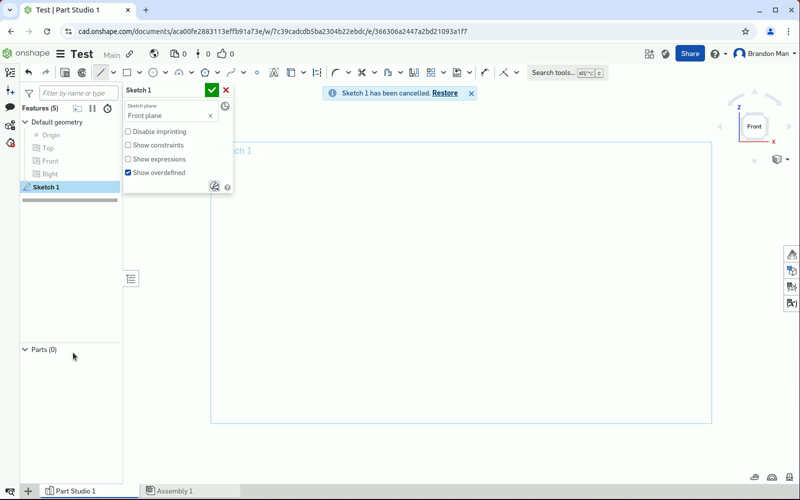
key_down(shift)
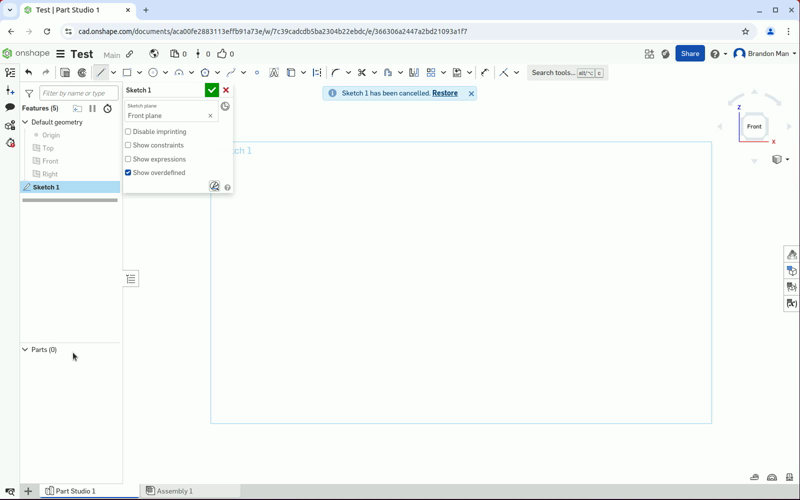
mouse_move(407, 328)
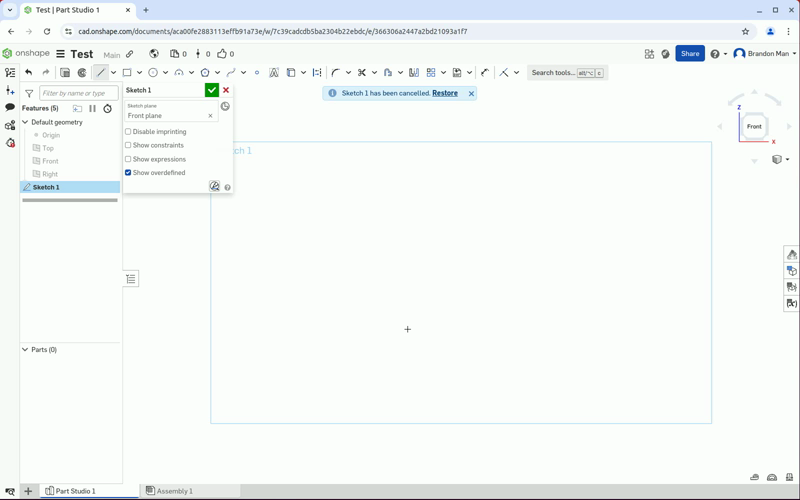
click(407, 328)
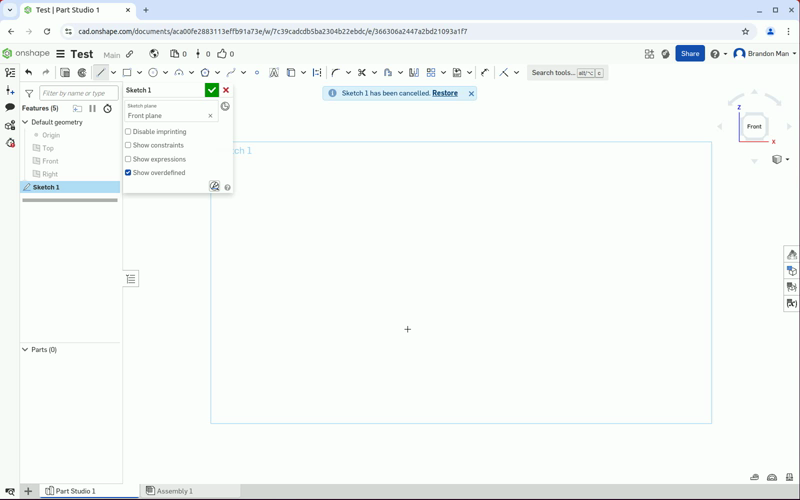
key_up(shift)
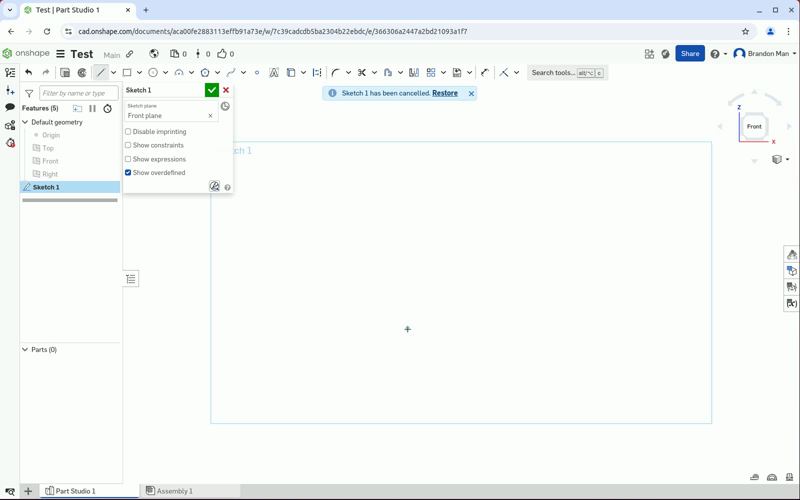
key_down(shift)
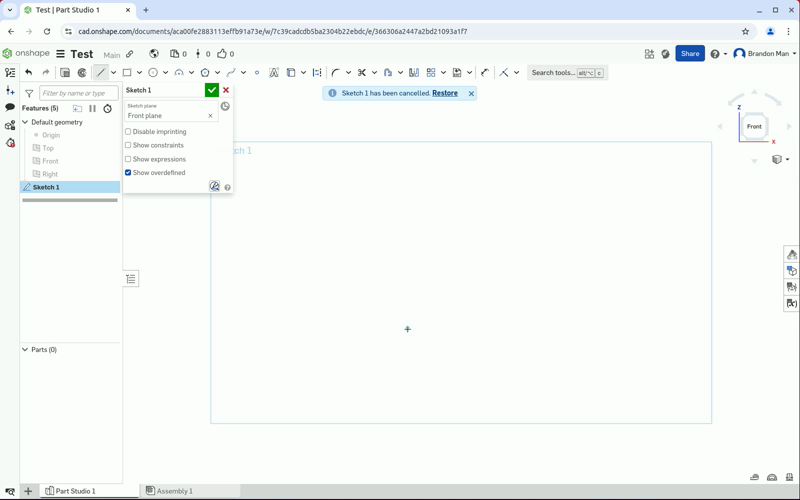
mouse_move(513, 328)
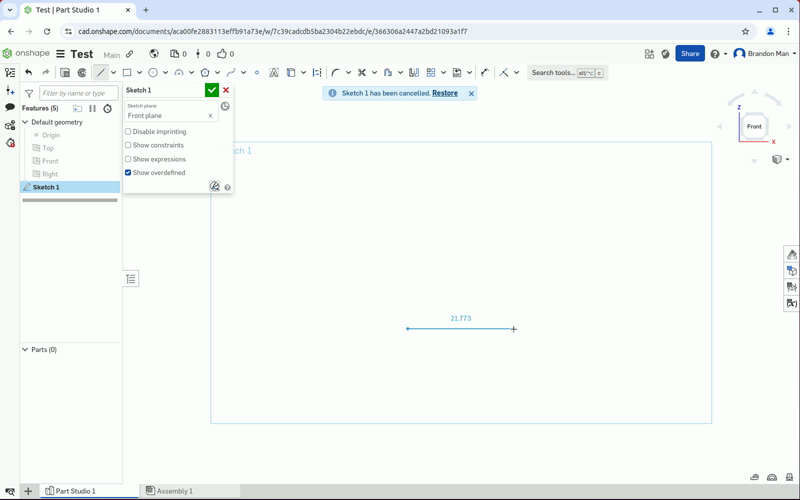
click(513, 328)
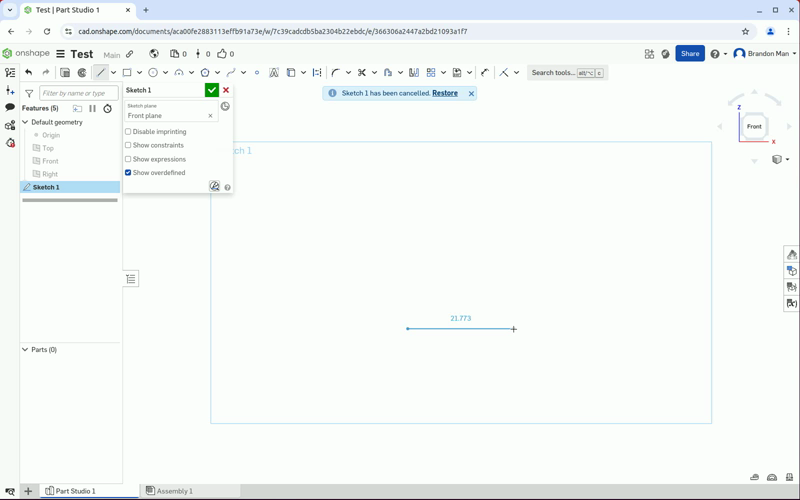
key_up(shift)
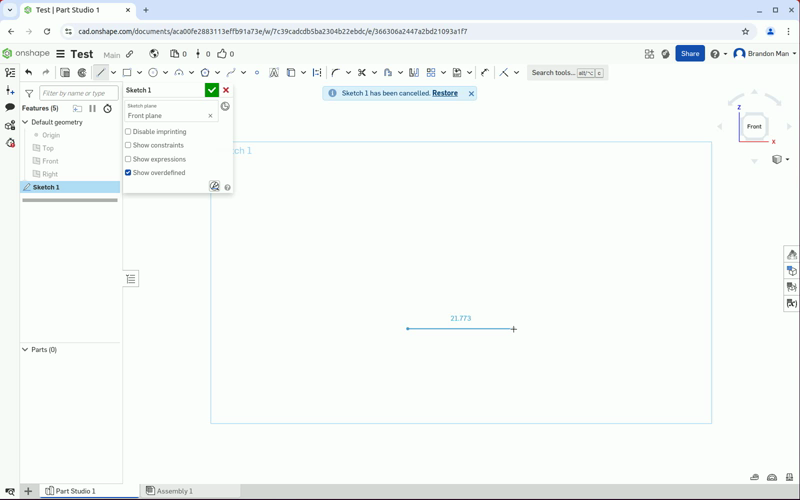
key_down(shift)
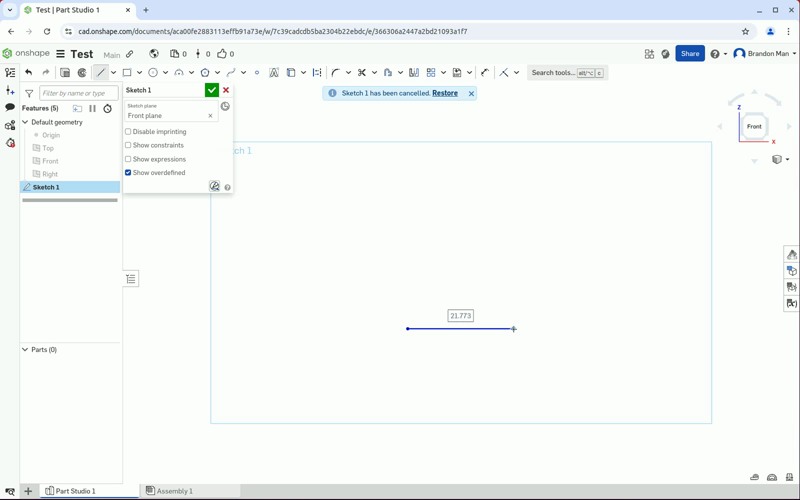
mouse_move(513, 236)
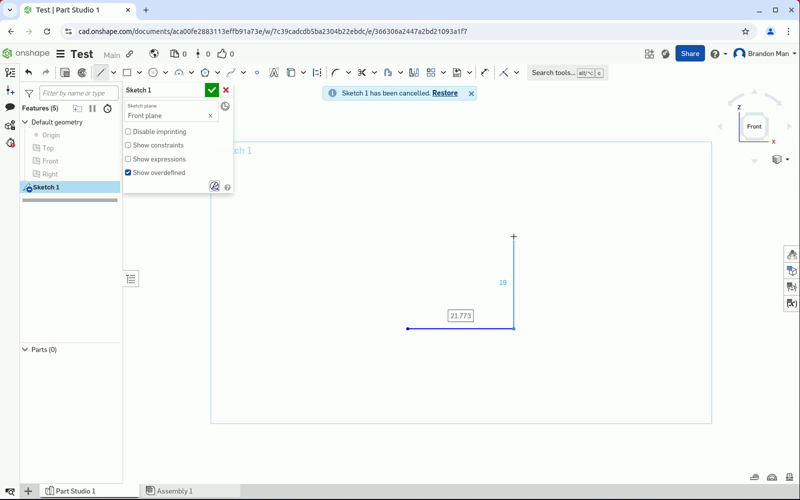
click(513, 236)
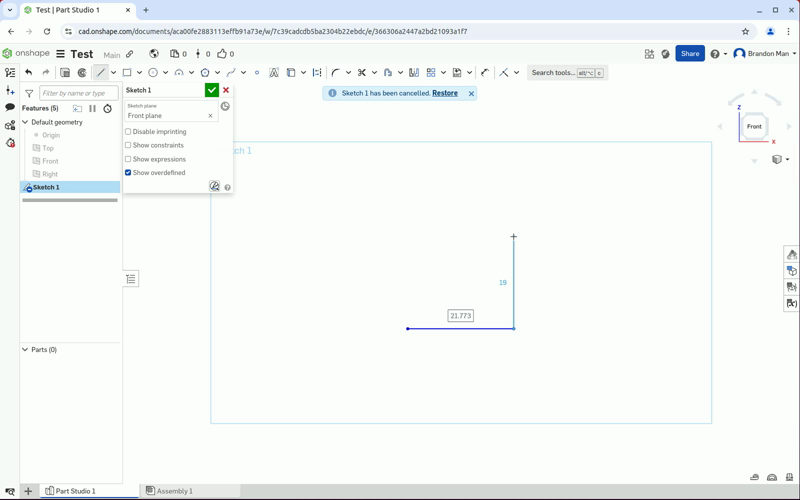
key_up(shift)
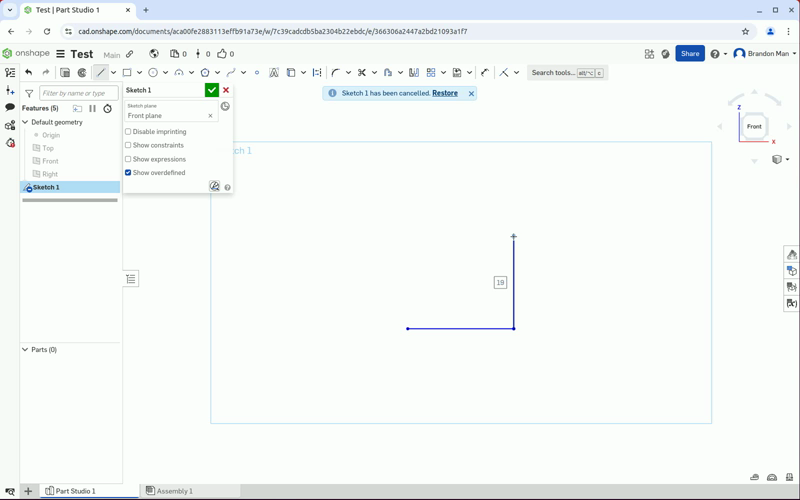
key_down(shift)
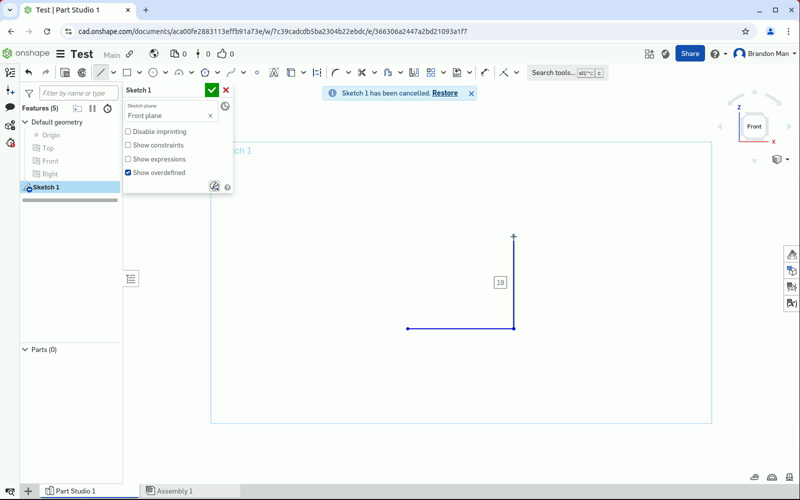
mouse_move(407, 236)
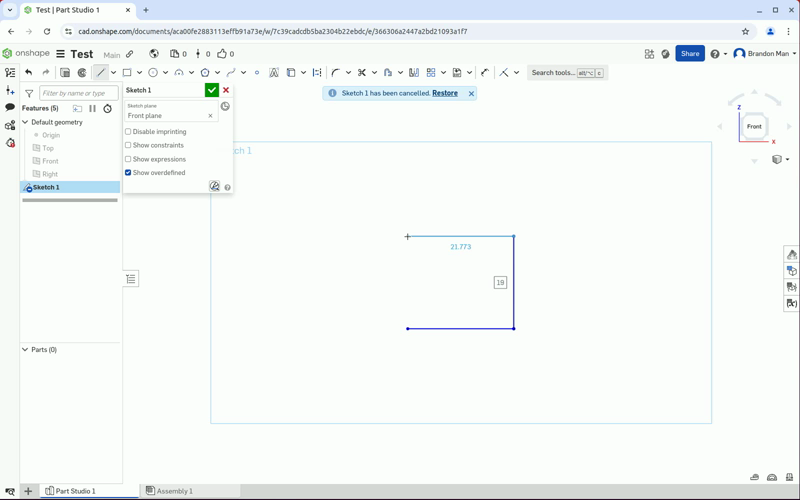
click(407, 236)
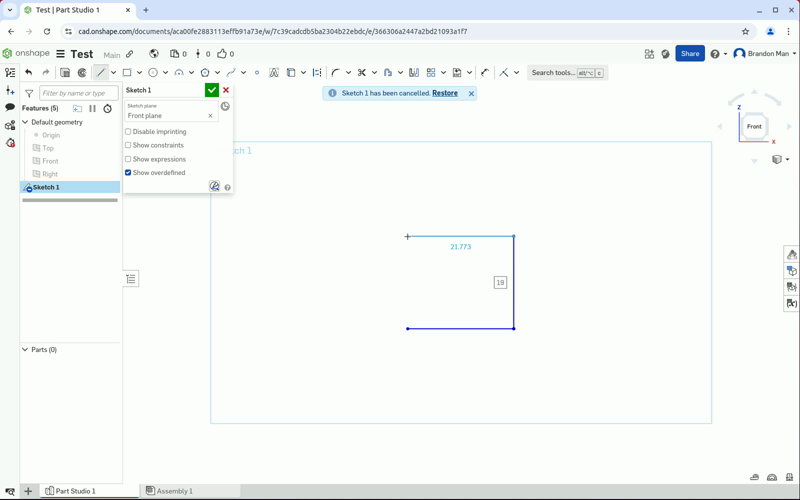
key_up(shift)
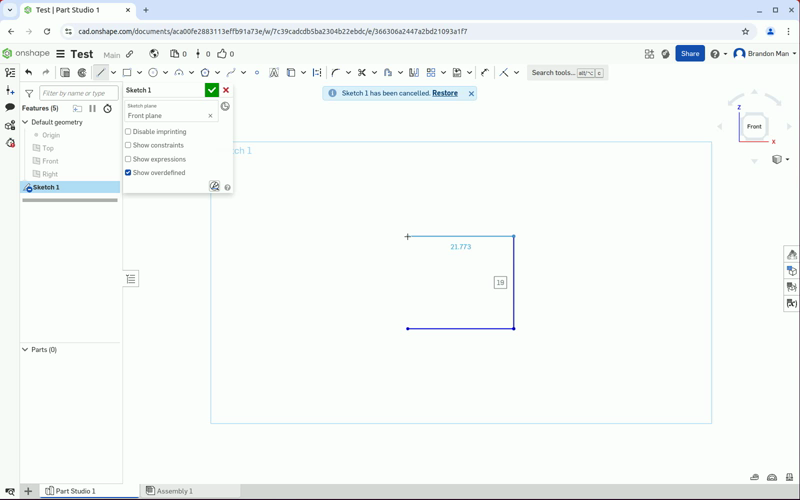
key_down(shift)
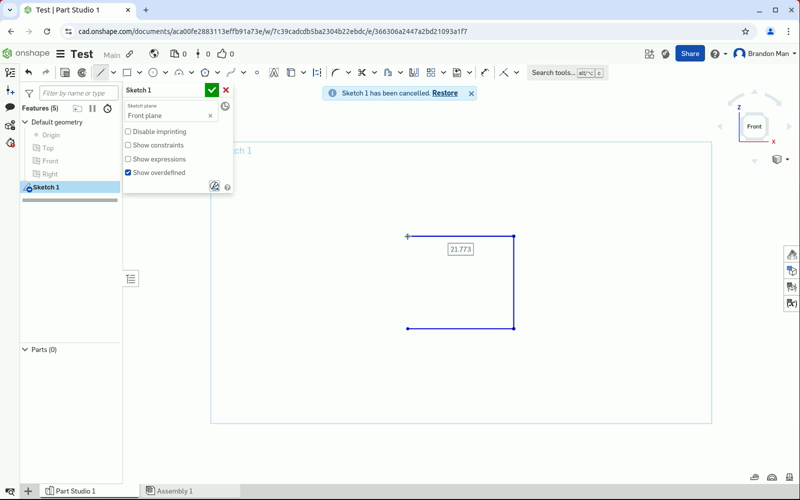
mouse_move(407, 328)
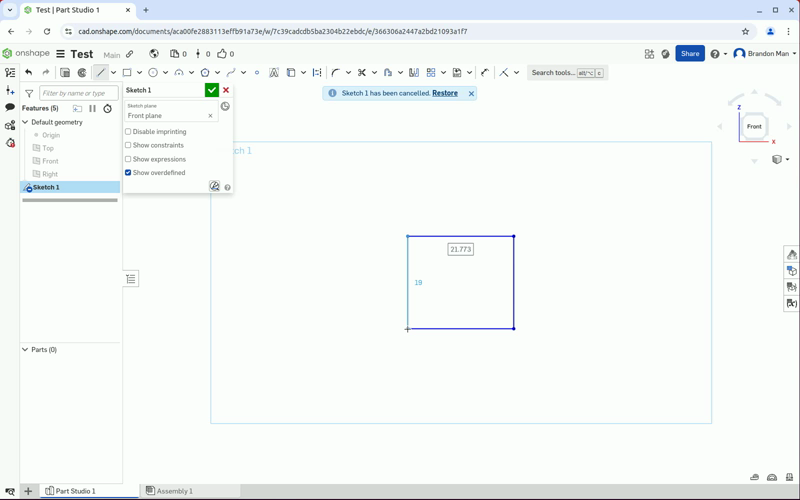
key_up(shift)
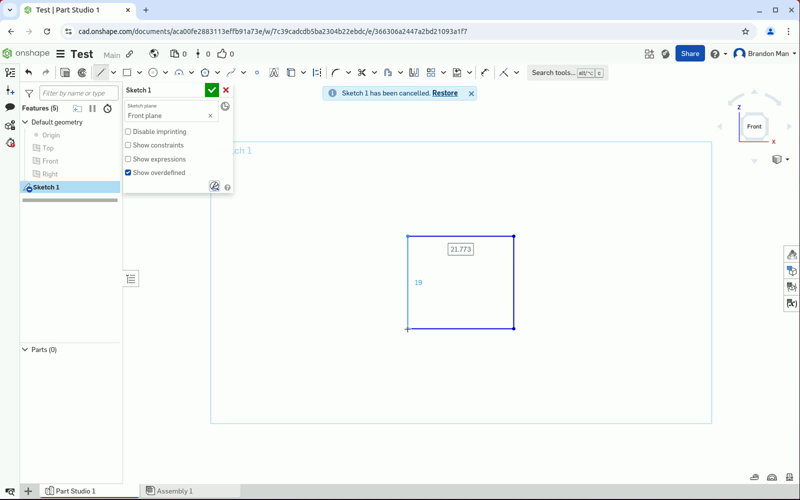
click(407, 328)
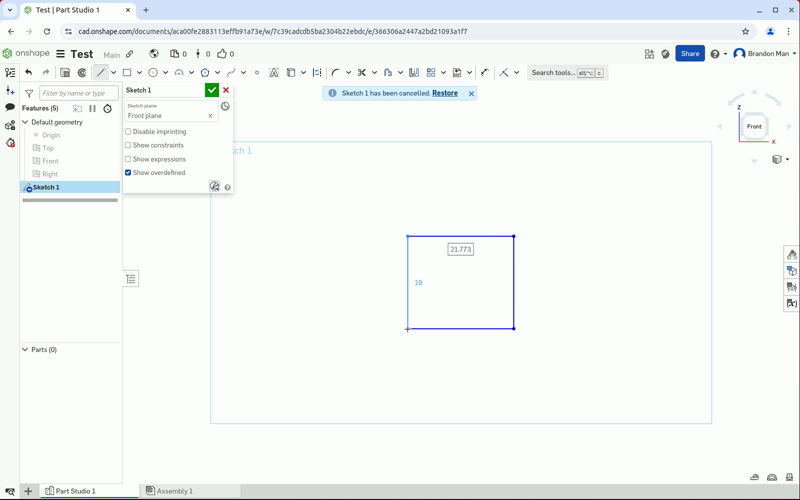
key(esc)
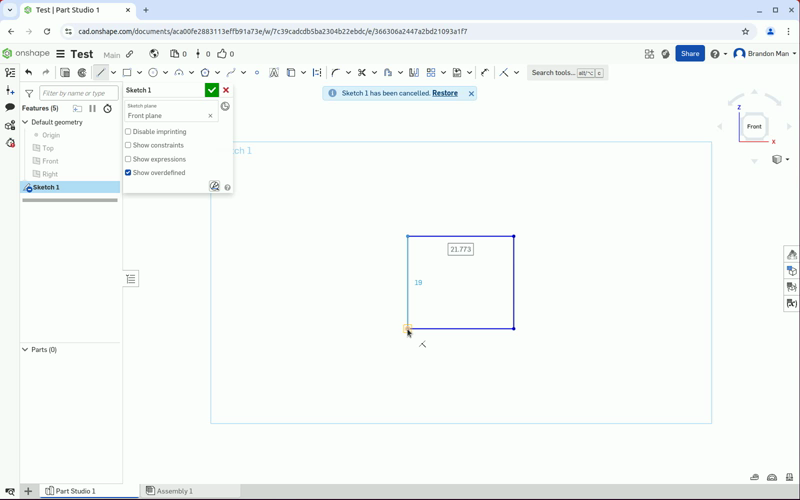
mouse_move(500, 243)
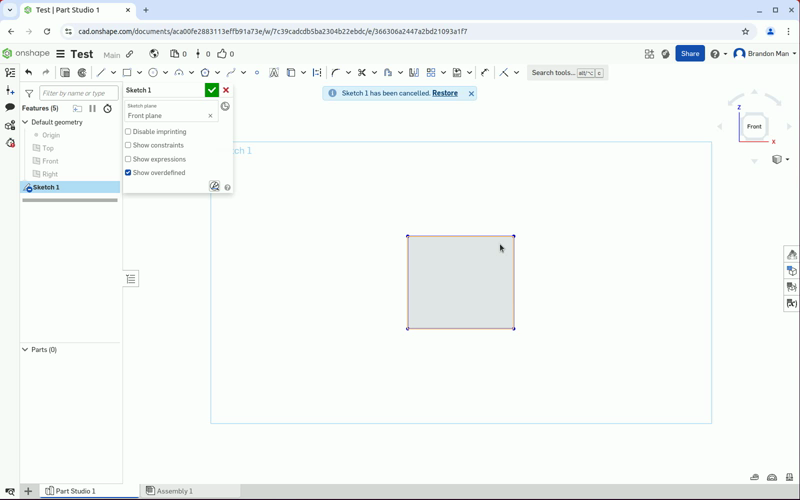
click(500, 243)
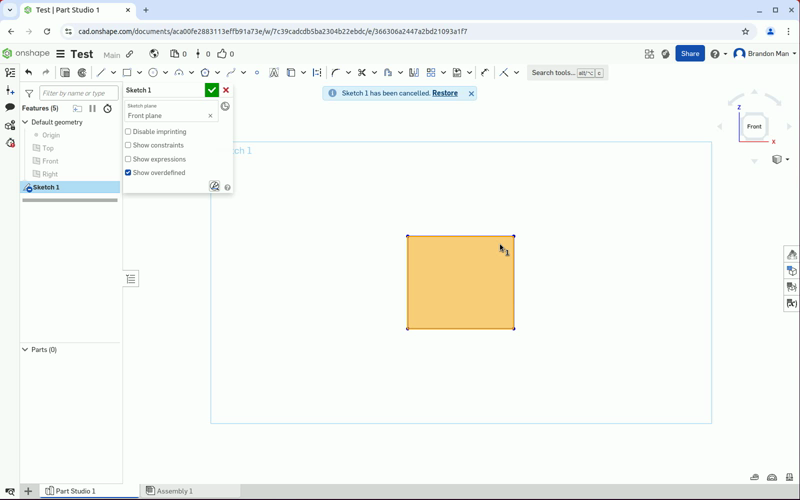
mouse_move(73, 352)
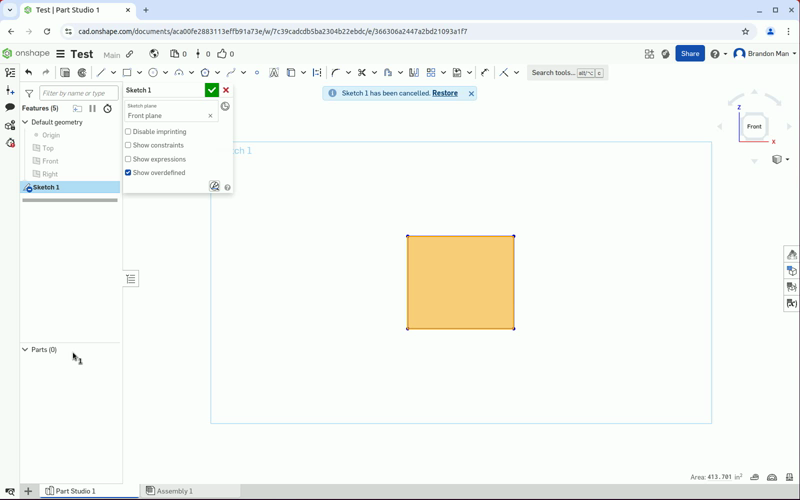
key(shift+y)
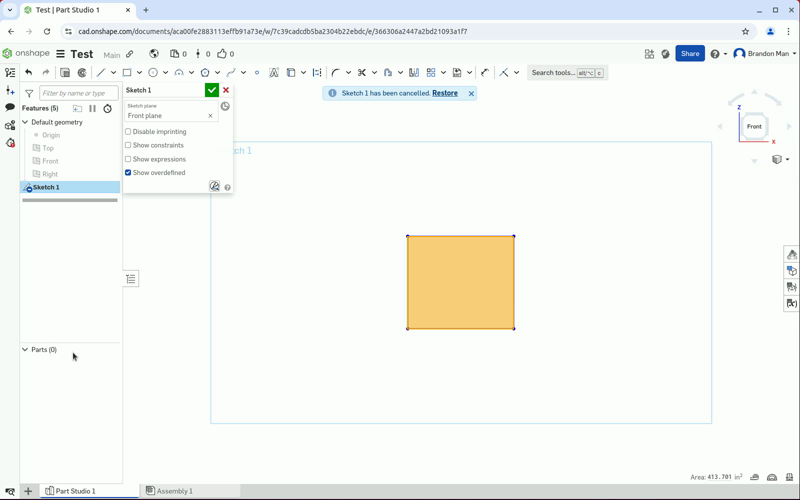
key(shift+e)
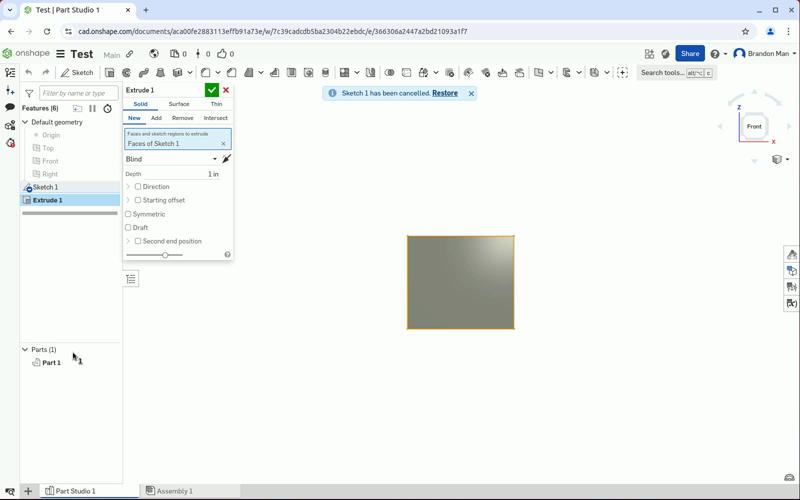
mouse_move(143, 106)
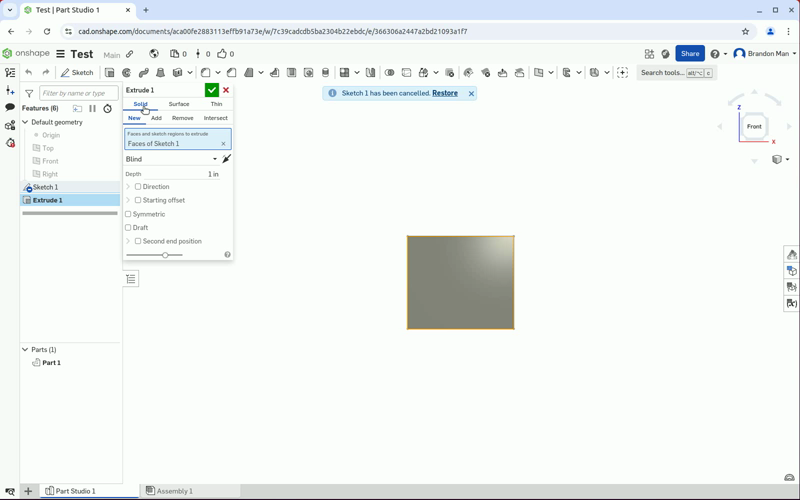
click(143, 106)
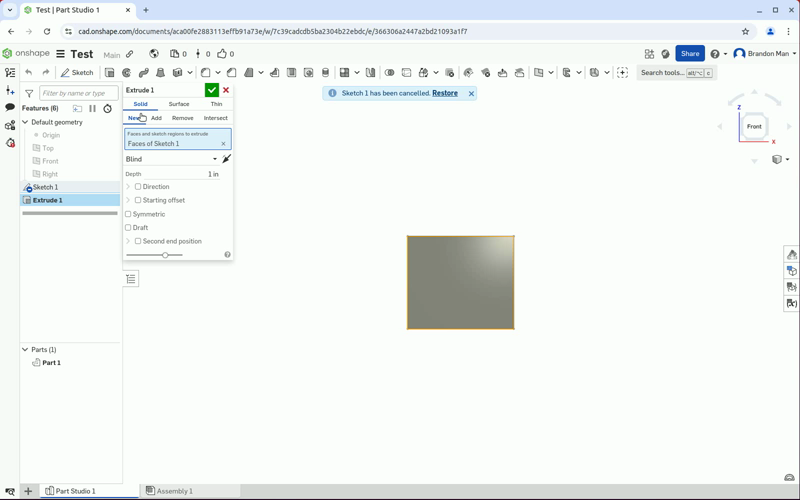
mouse_move(137, 120)
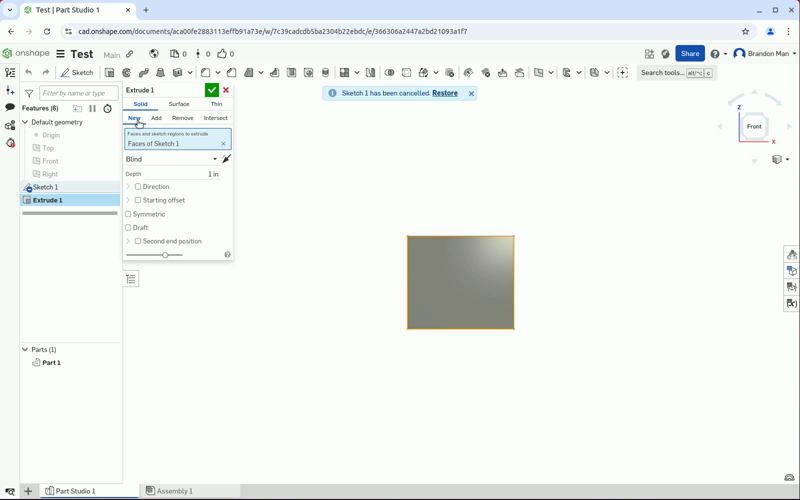
click(137, 120)
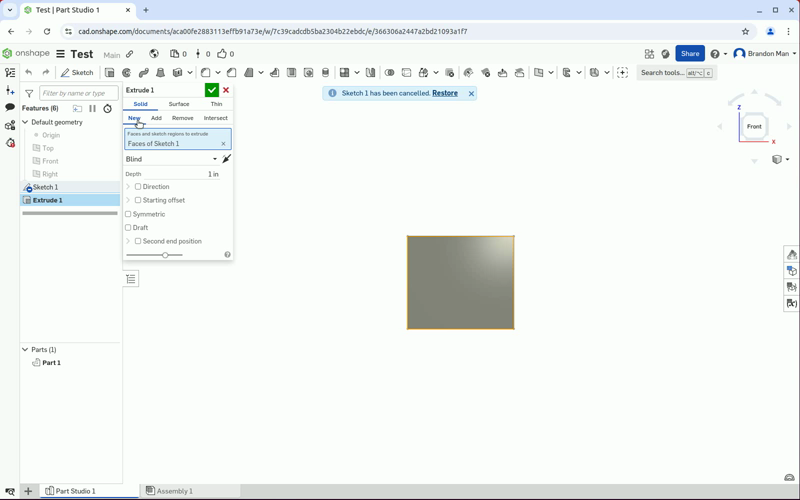
key(tab, 4)
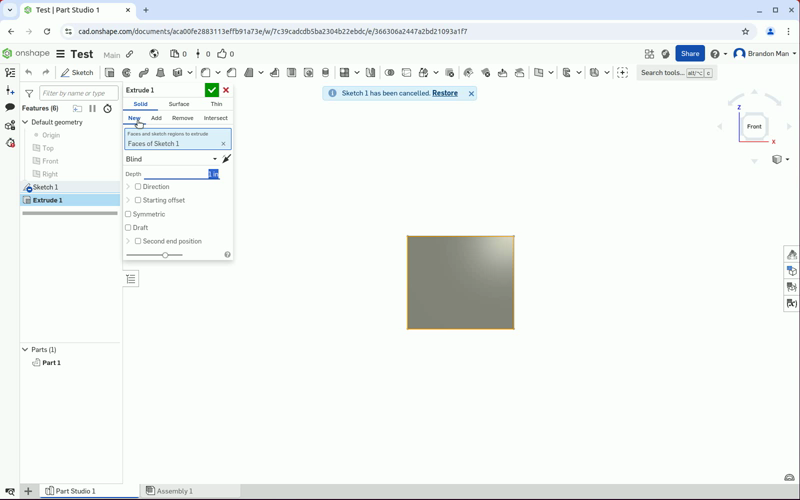
text(2.407)
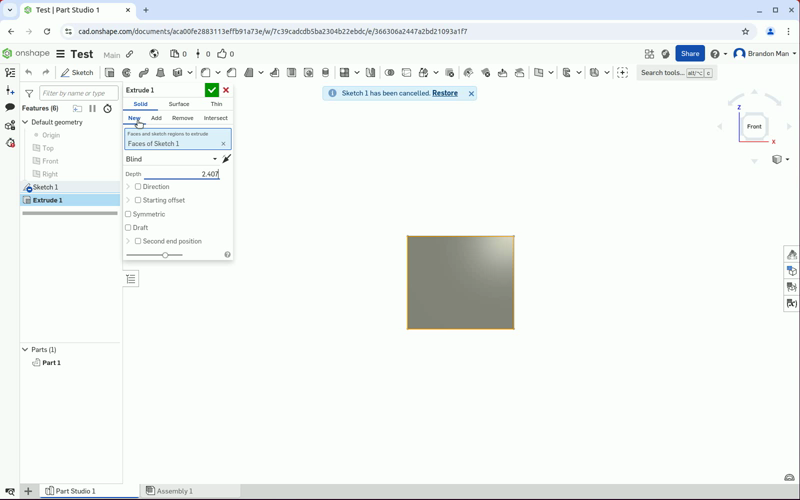
key(enter)
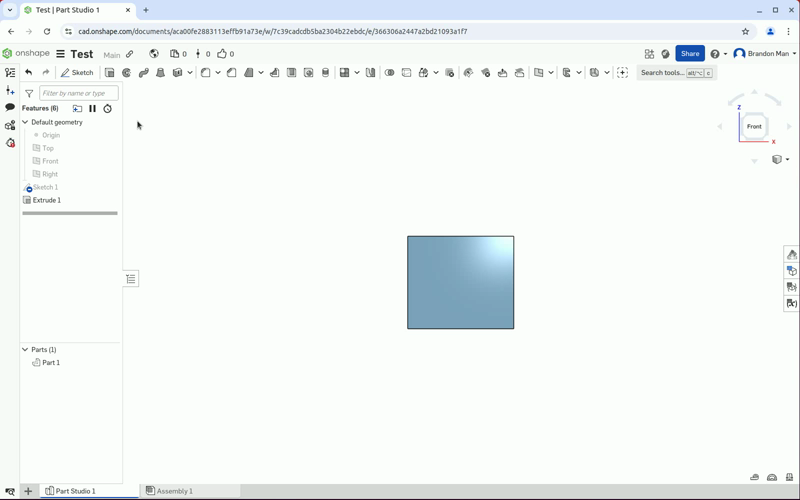
key(shift+h)
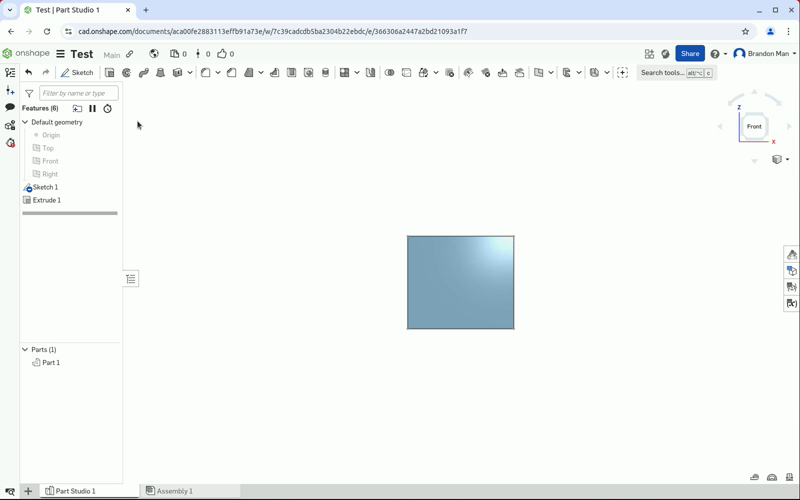
key(shift+h)
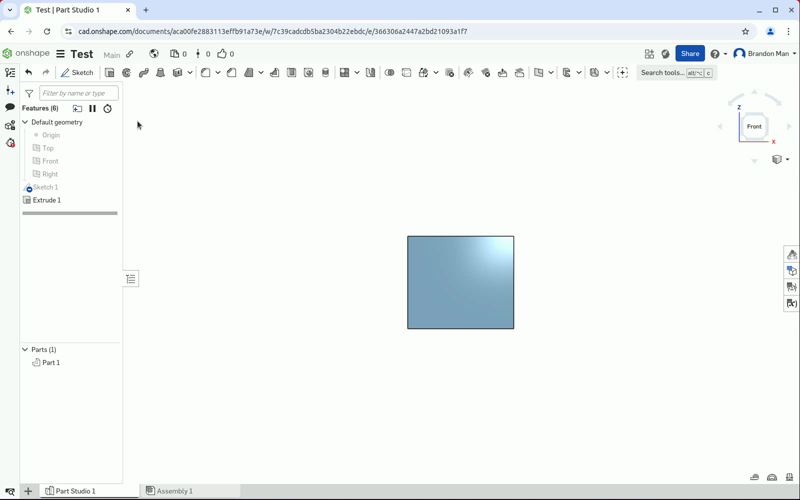
mouse_move(73, 189)
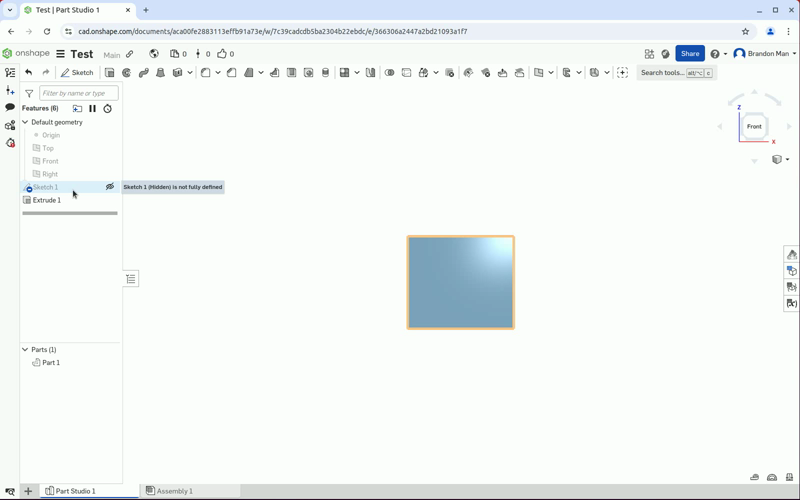
click(73, 189)
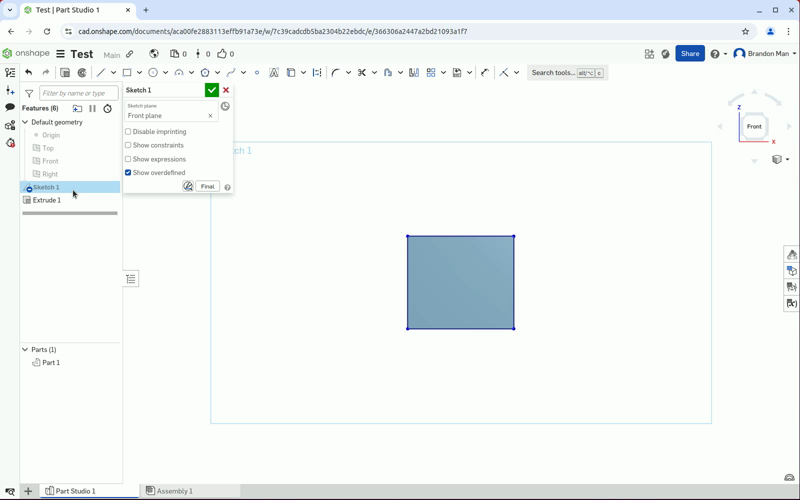
mouse_move(229, 92)
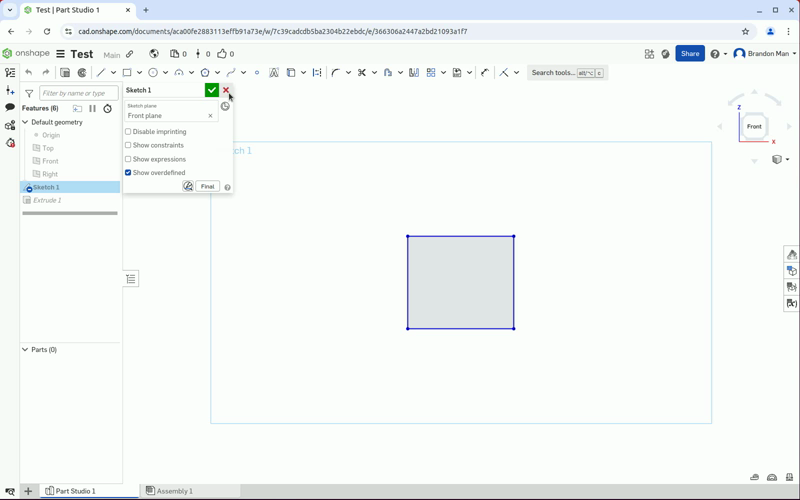
click(229, 92)
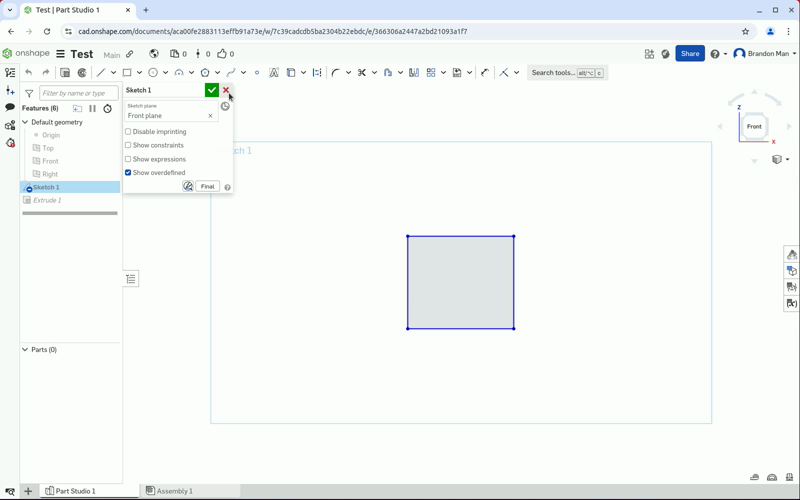
key(shift+s)
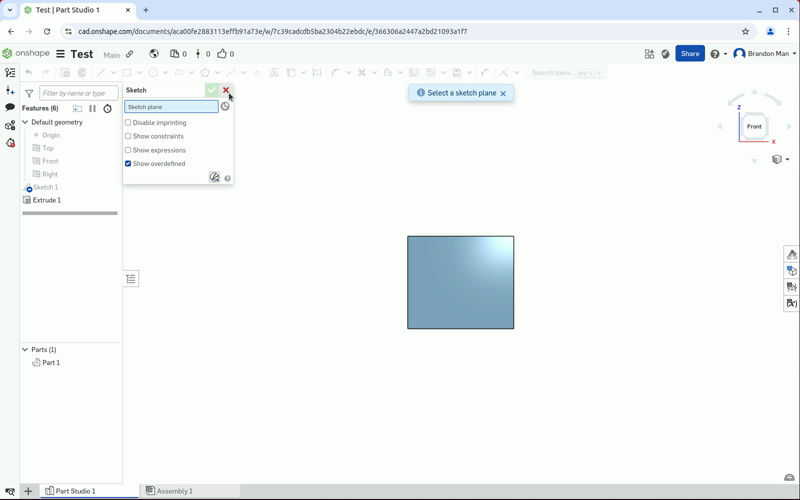
mouse_move(73, 163)
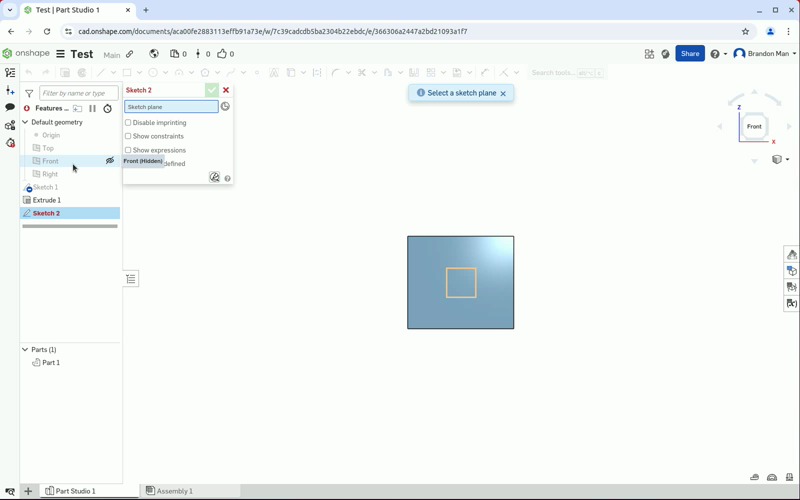
click(73, 163)
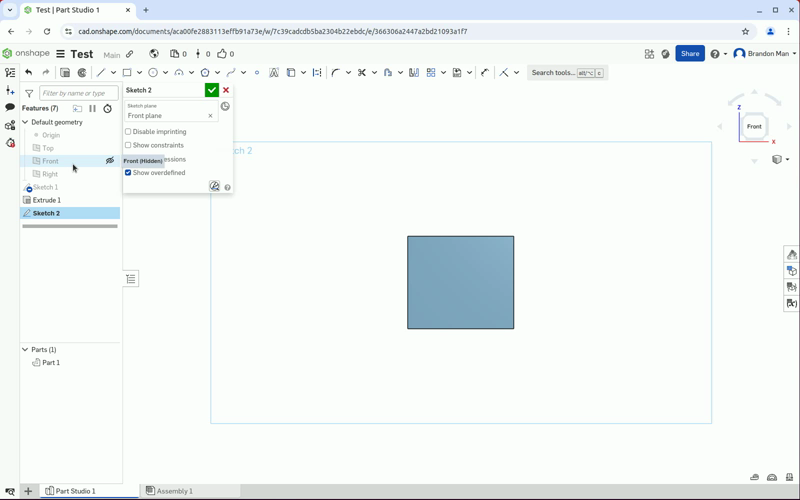
mouse_move(73, 352)
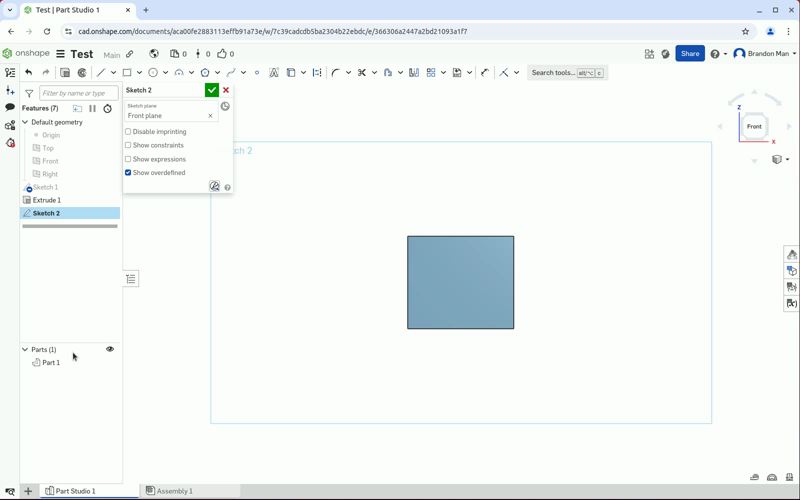
key(y)
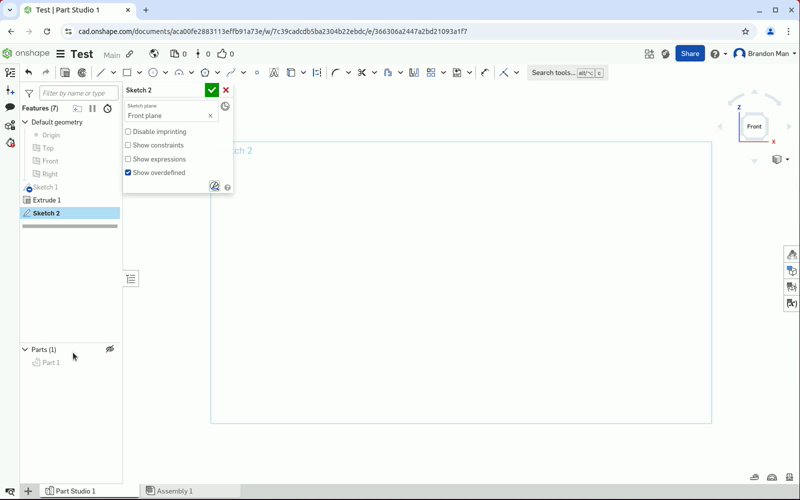
key(l)
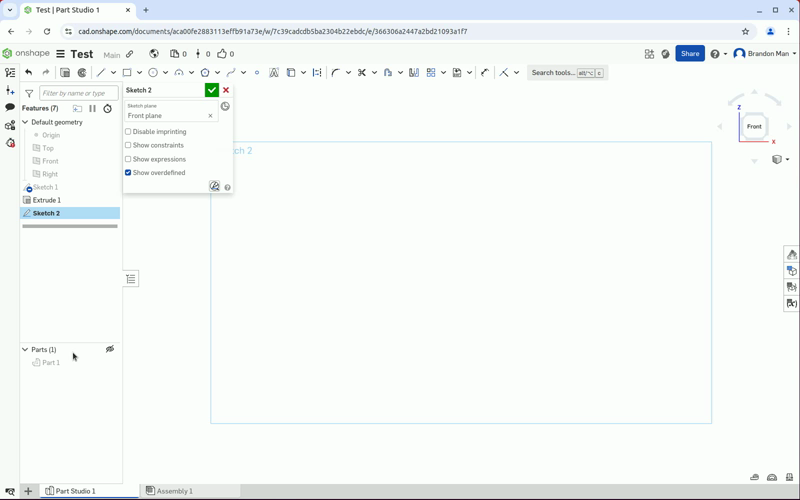
key_down(shift)
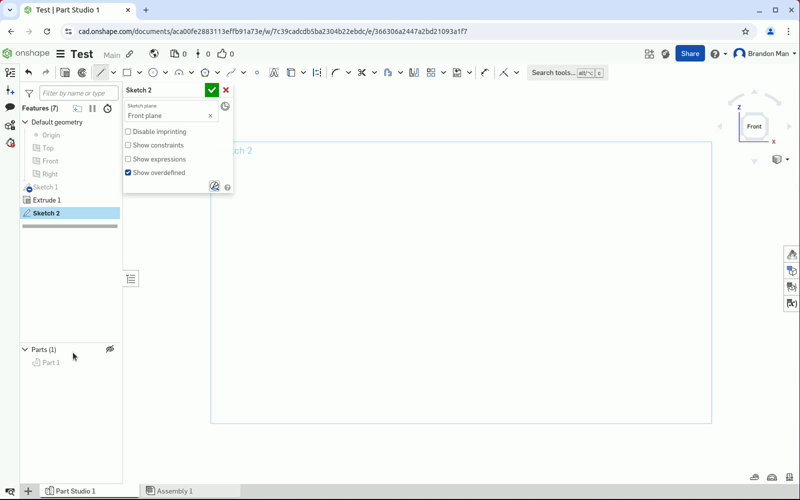
mouse_move(397, 339)
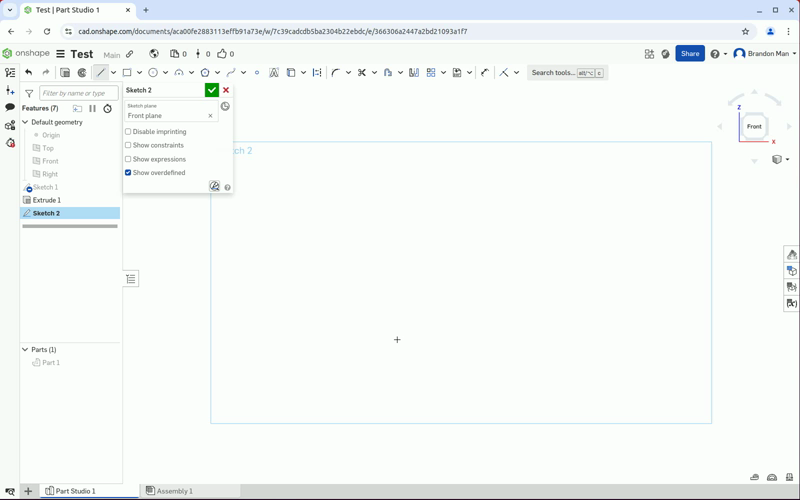
click(397, 339)
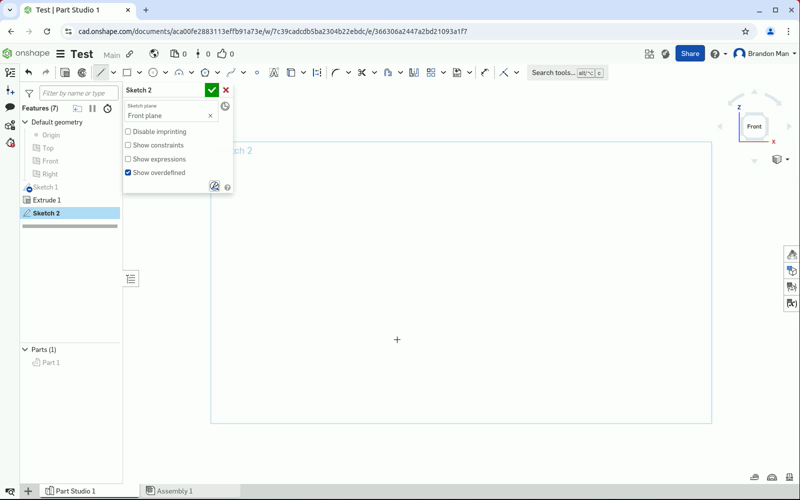
key_up(shift)
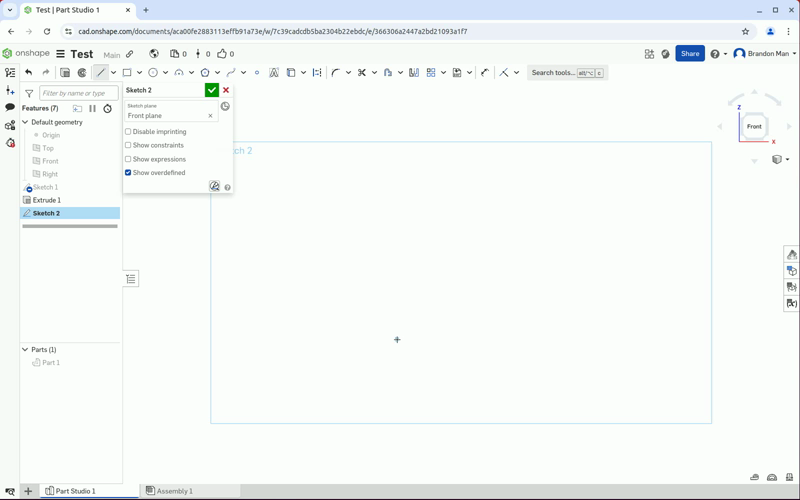
key_down(shift)
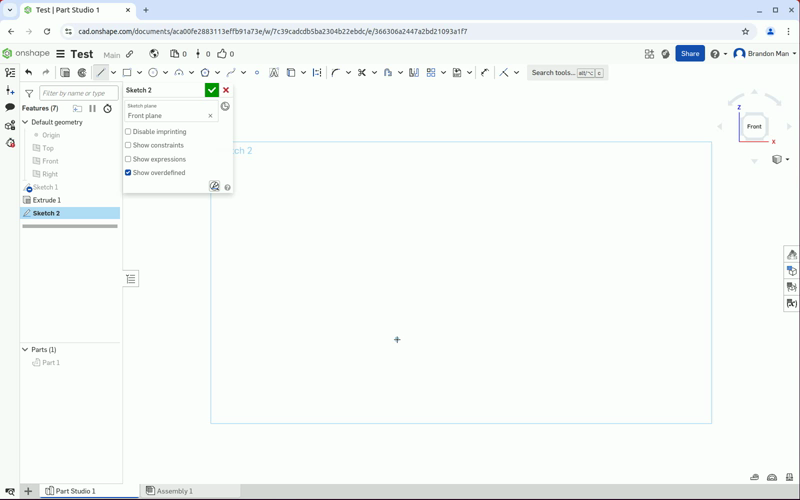
mouse_move(525, 339)
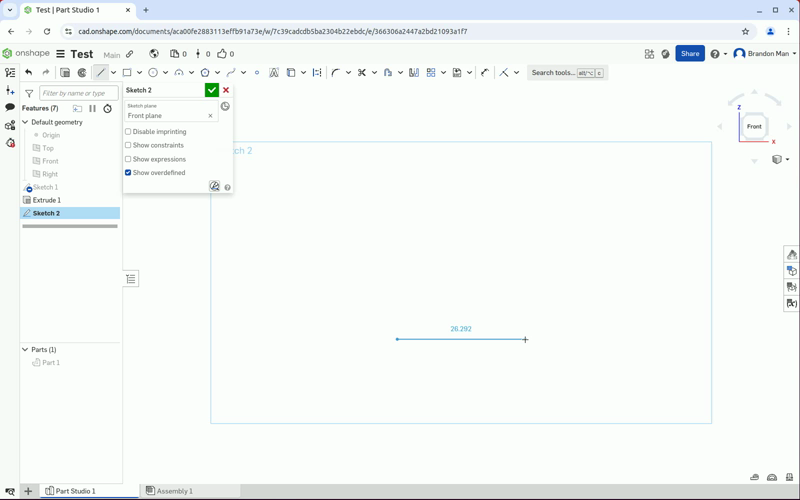
click(525, 339)
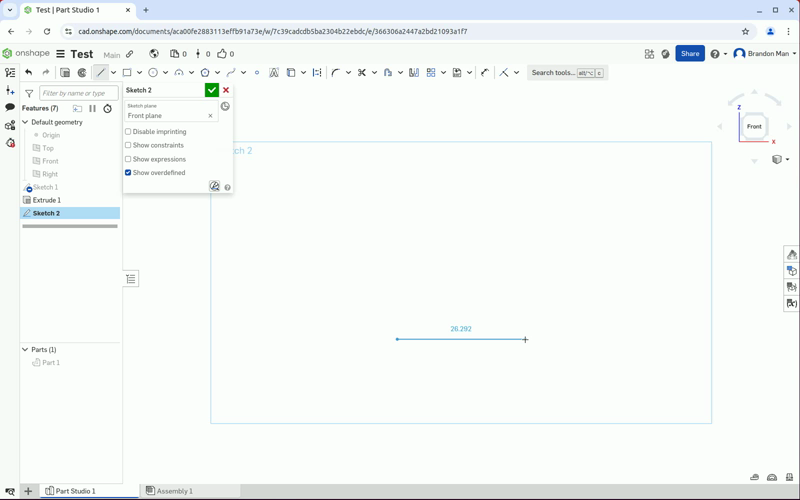
key_up(shift)
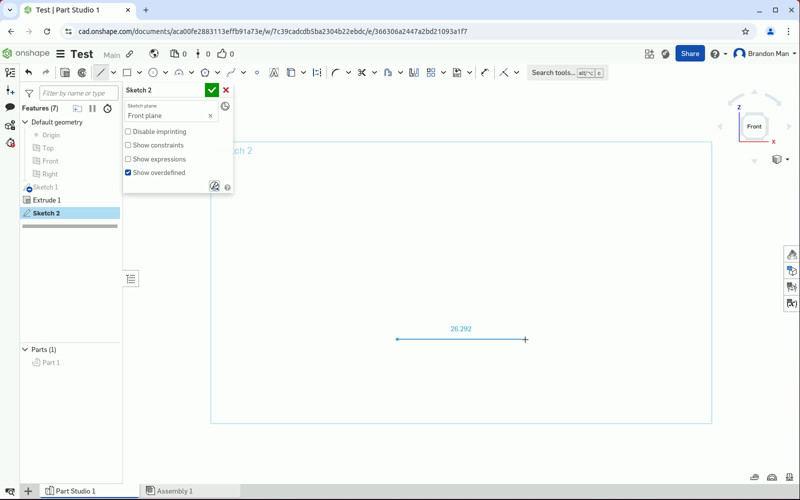
key_down(shift)
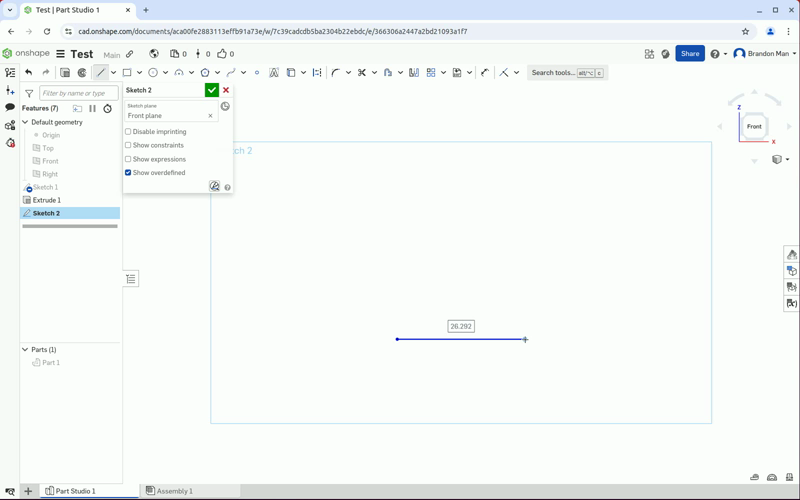
mouse_move(525, 226)
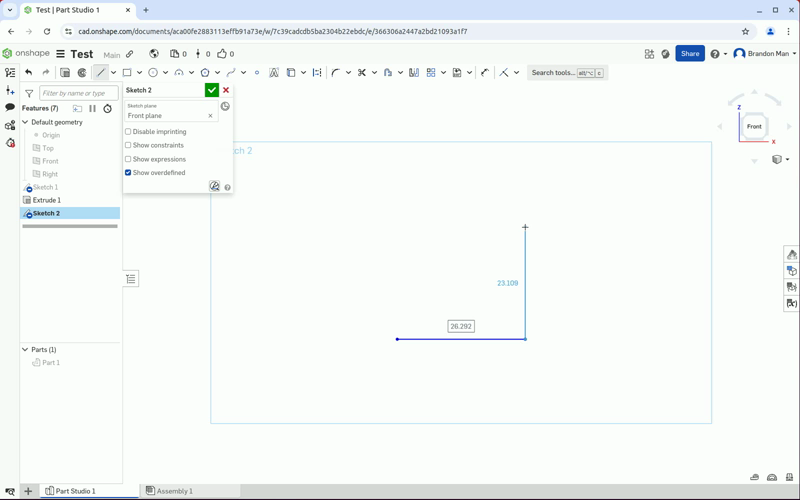
click(525, 226)
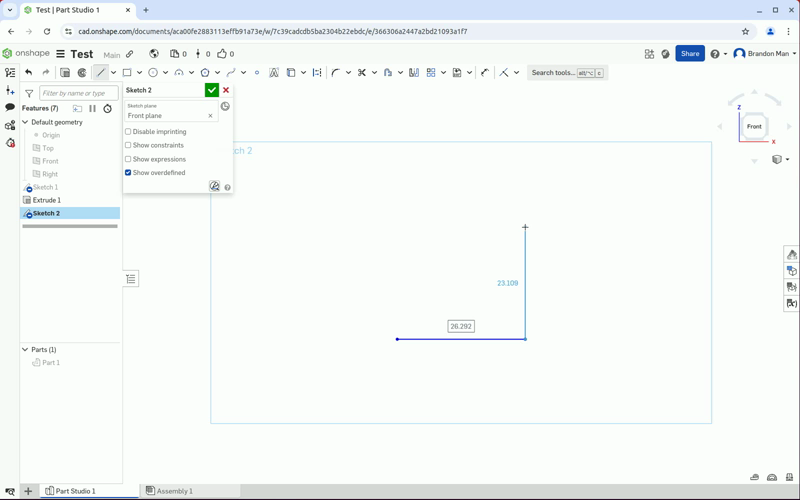
key_up(shift)
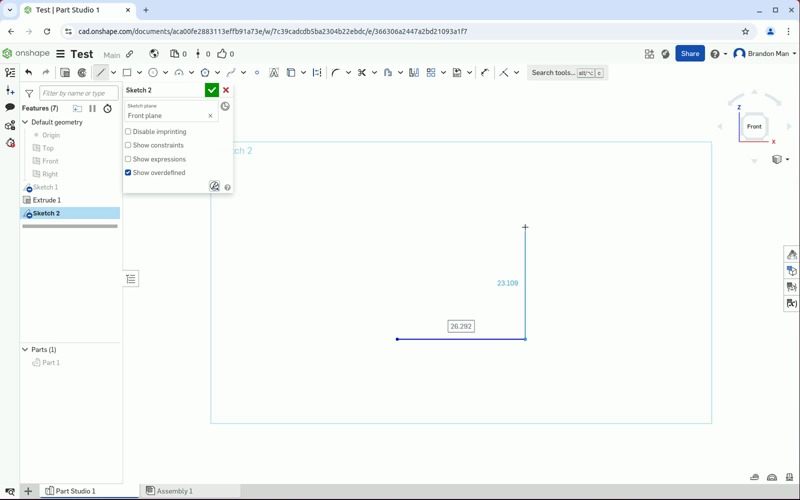
key_down(shift)
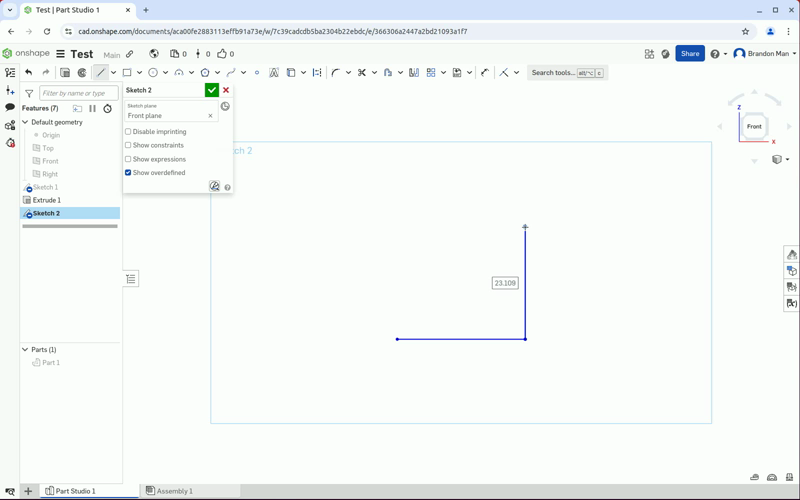
mouse_move(397, 226)
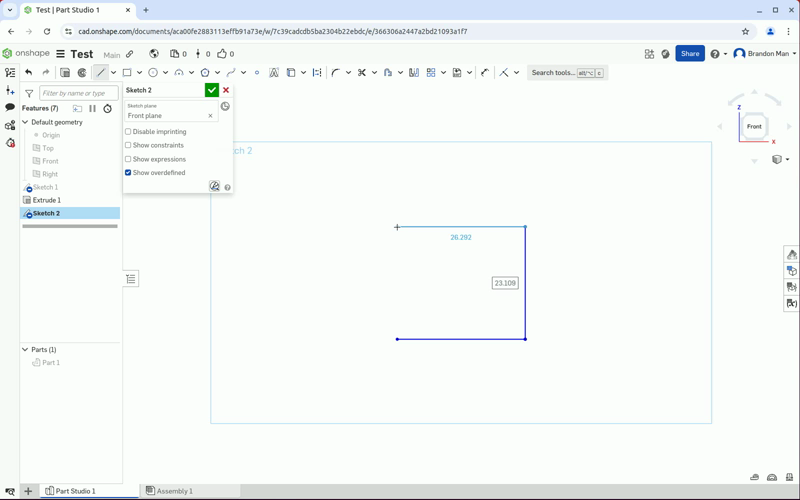
click(397, 226)
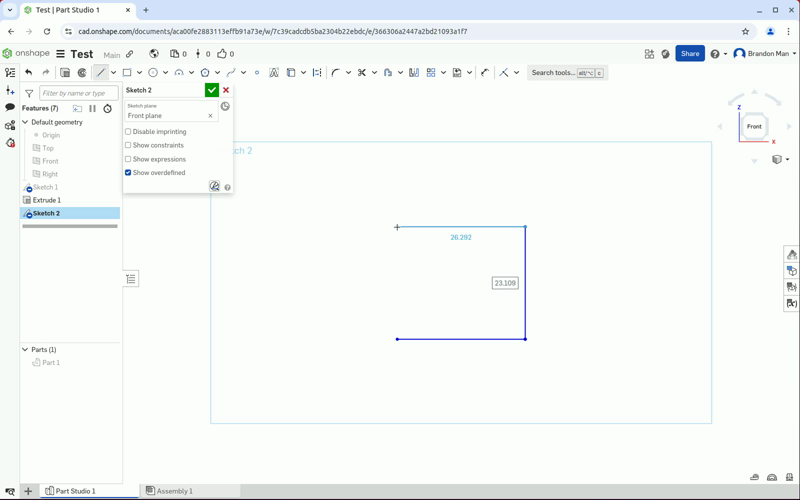
key_up(shift)
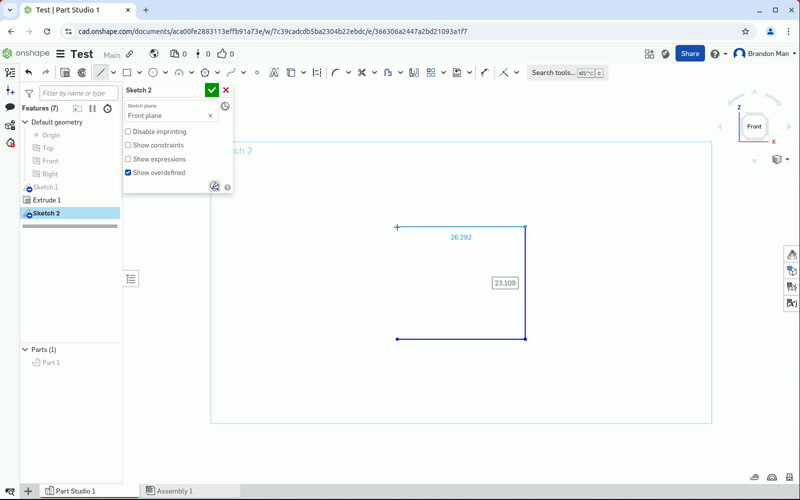
key_down(shift)
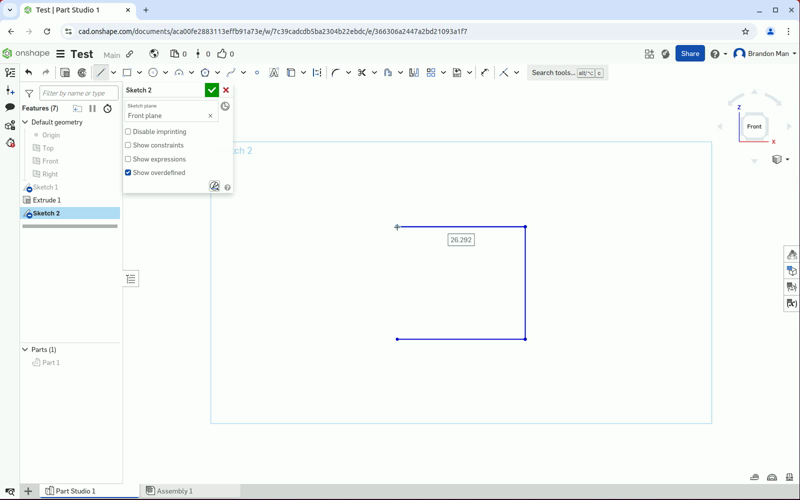
mouse_move(397, 339)
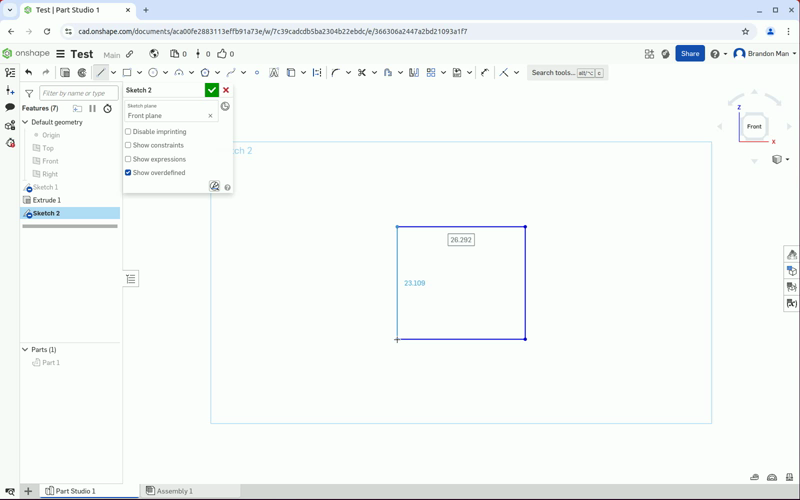
key_up(shift)
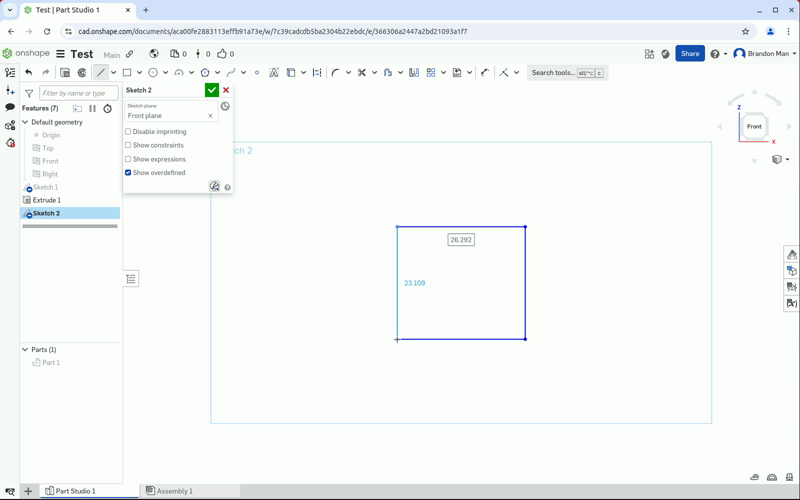
click(397, 339)
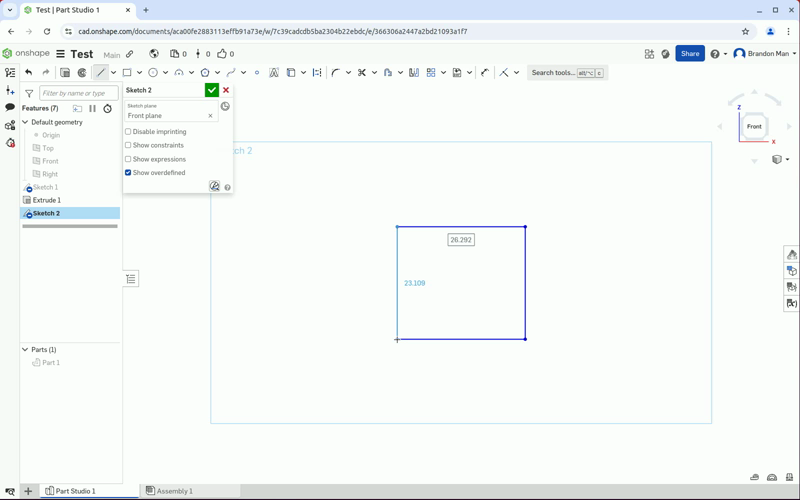
key(esc)
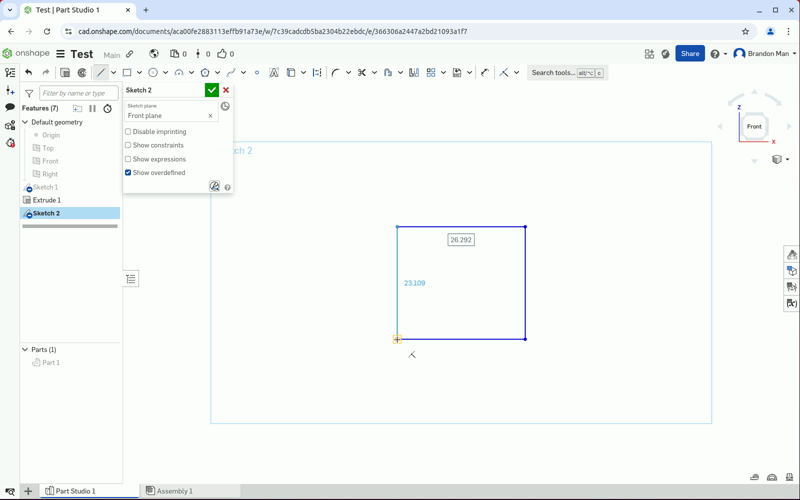
key(l)
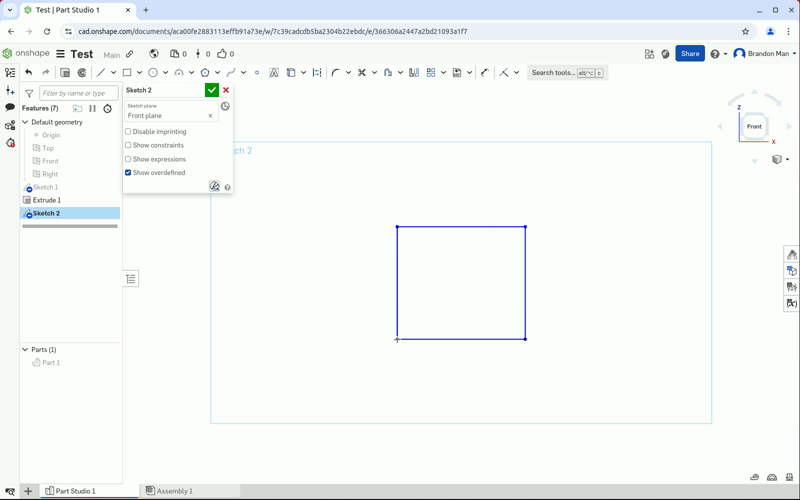
key_down(shift)
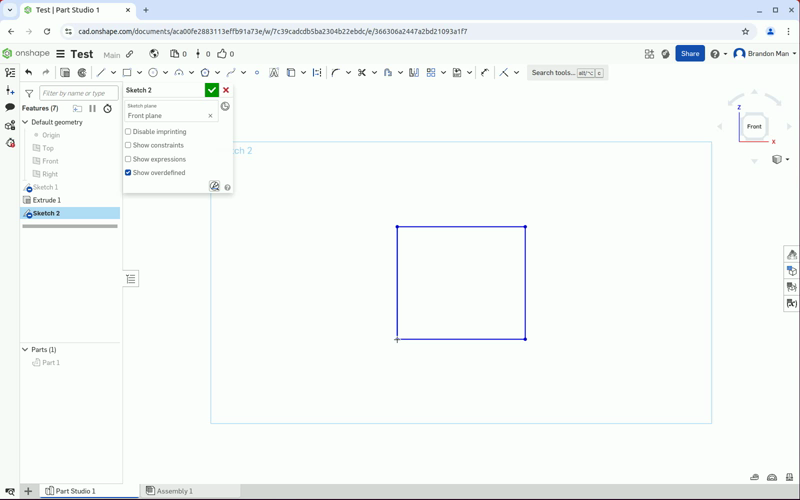
mouse_move(408, 328)
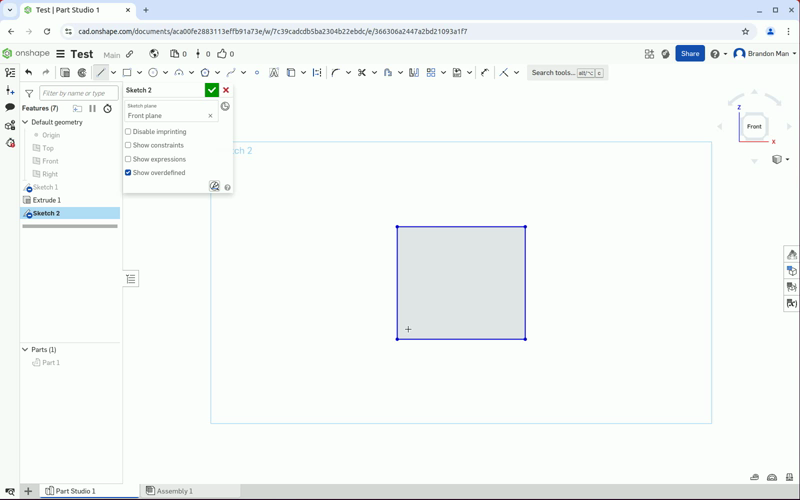
click(408, 328)
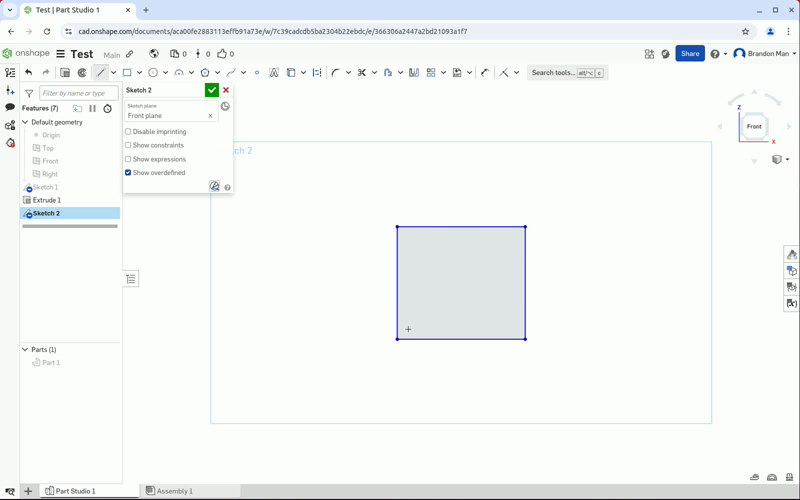
key_up(shift)
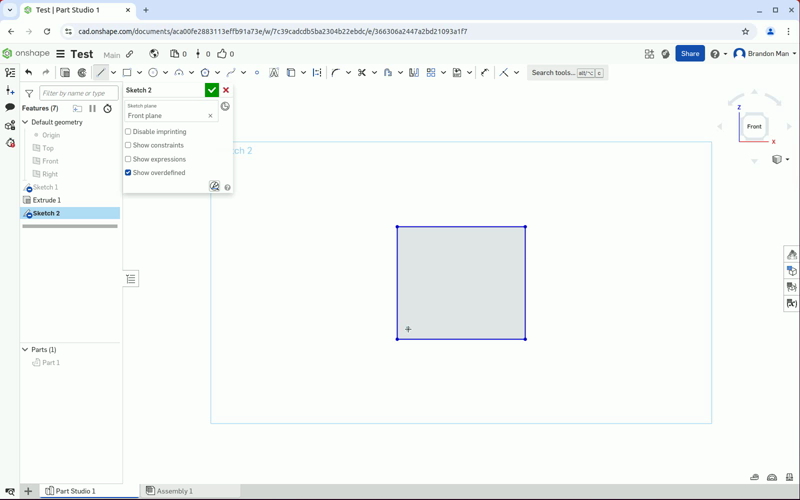
key_down(shift)
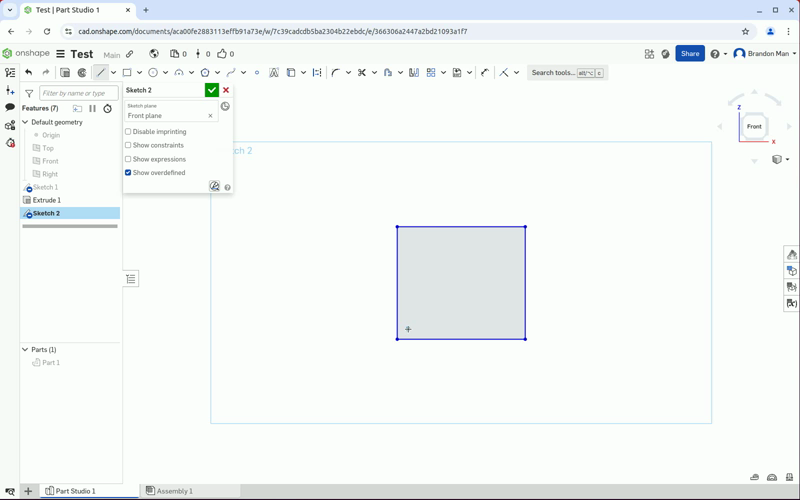
mouse_move(514, 328)
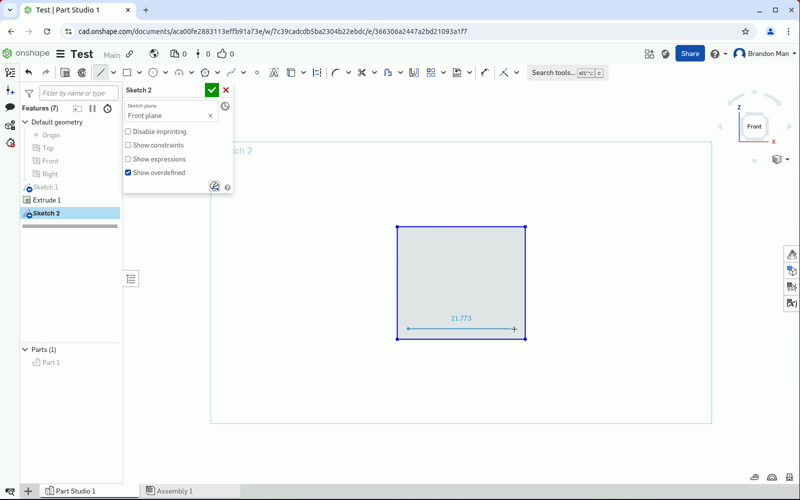
click(514, 328)
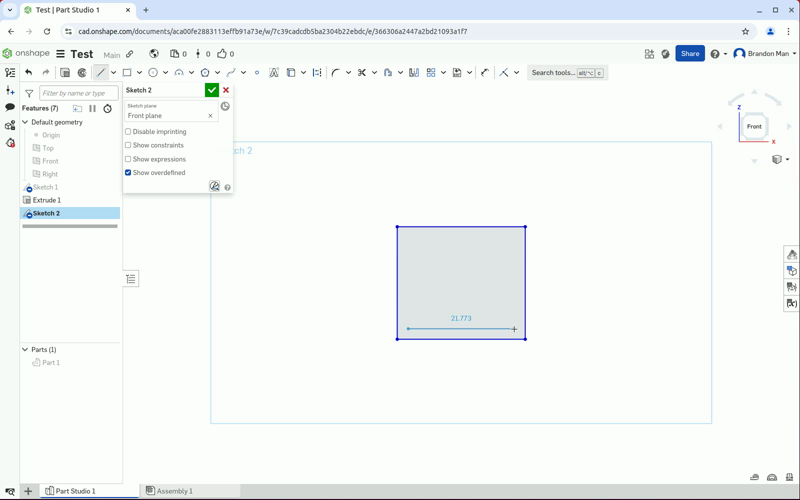
key_up(shift)
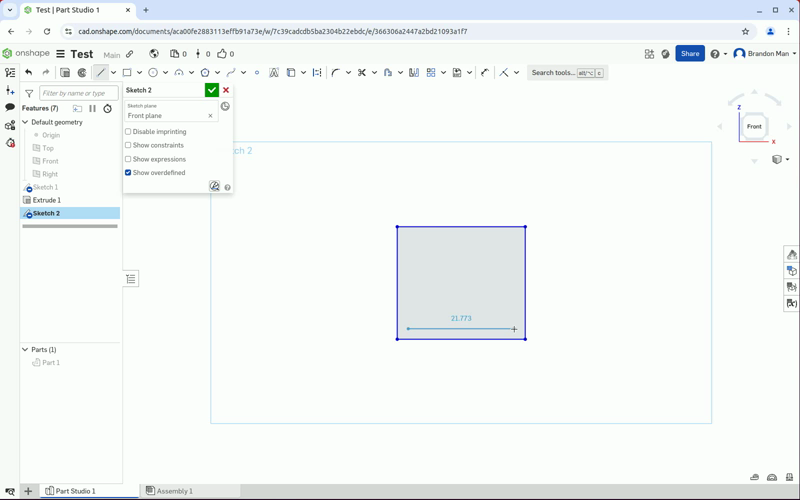
key_down(shift)
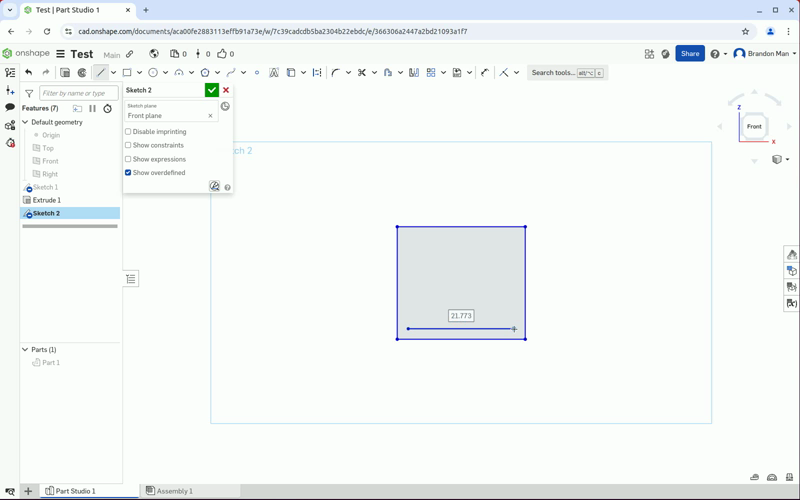
mouse_move(514, 235)
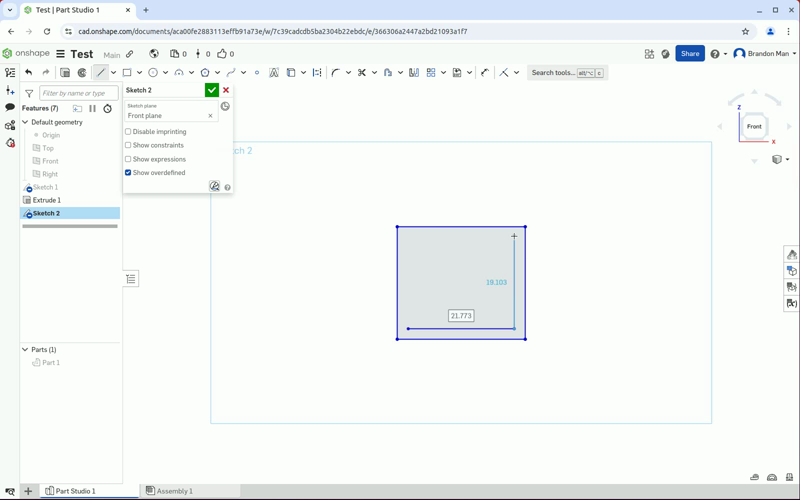
click(514, 235)
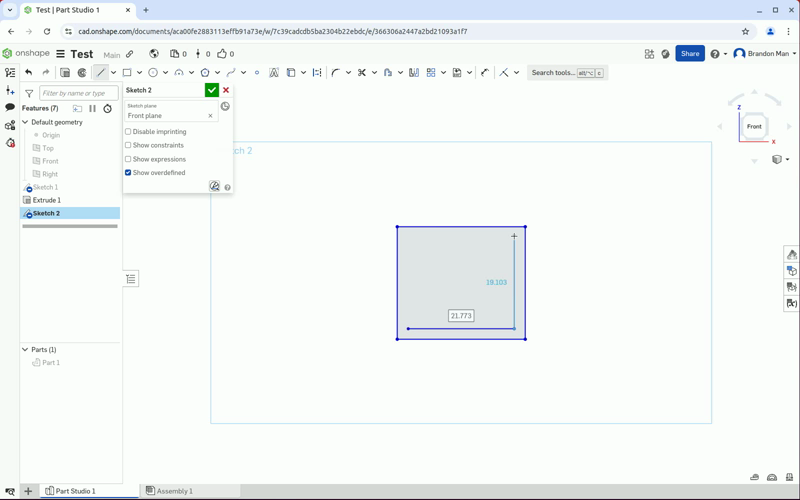
key_up(shift)
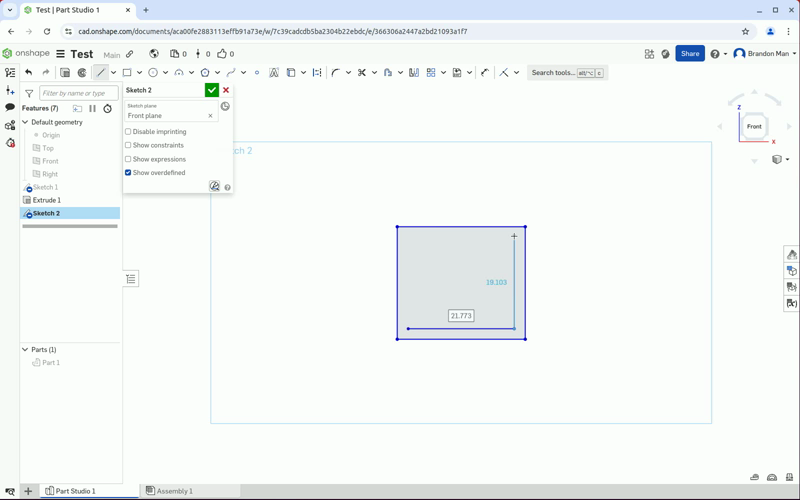
key_down(shift)
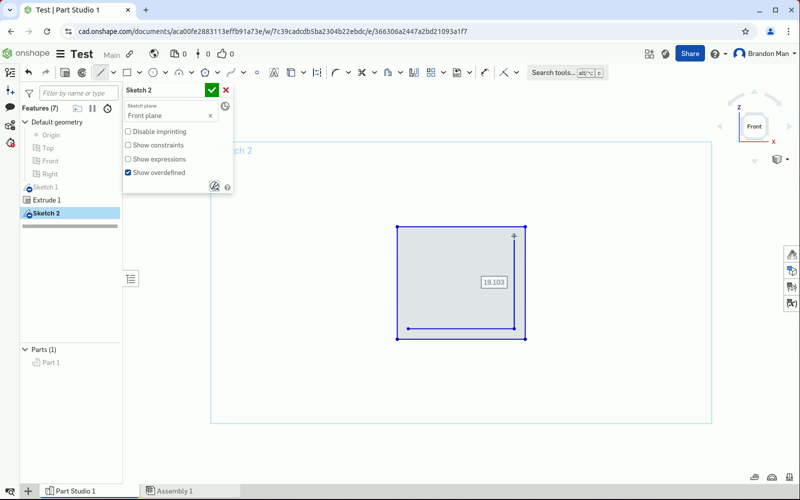
mouse_move(408, 235)
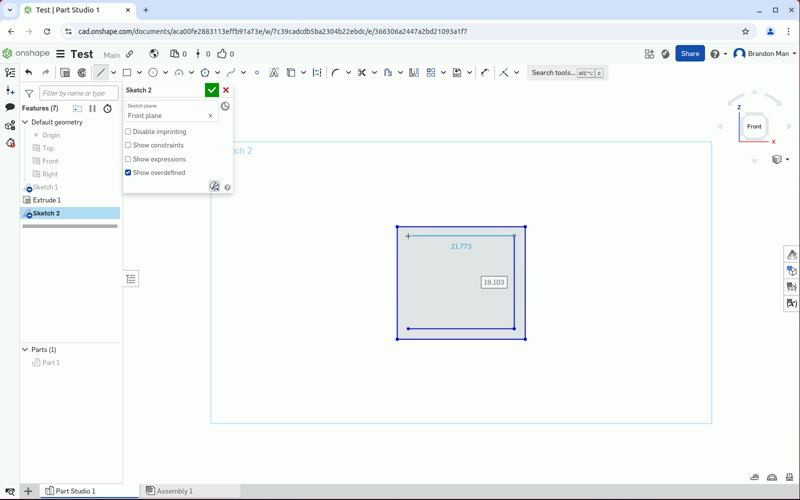
click(408, 235)
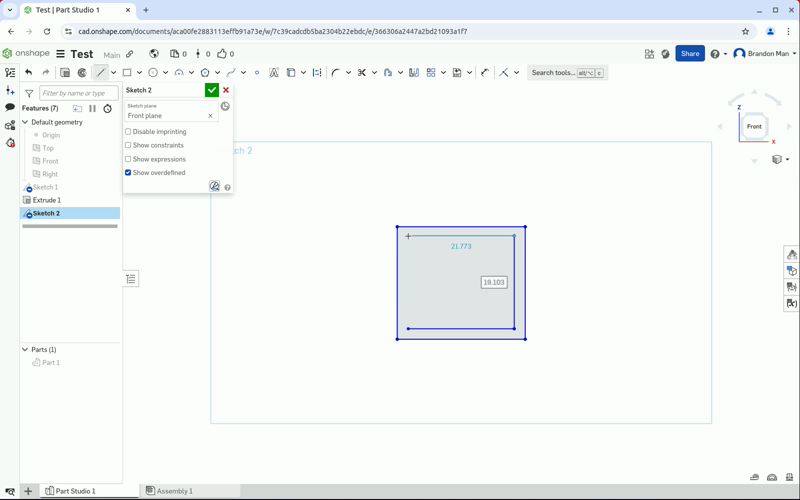
key_up(shift)
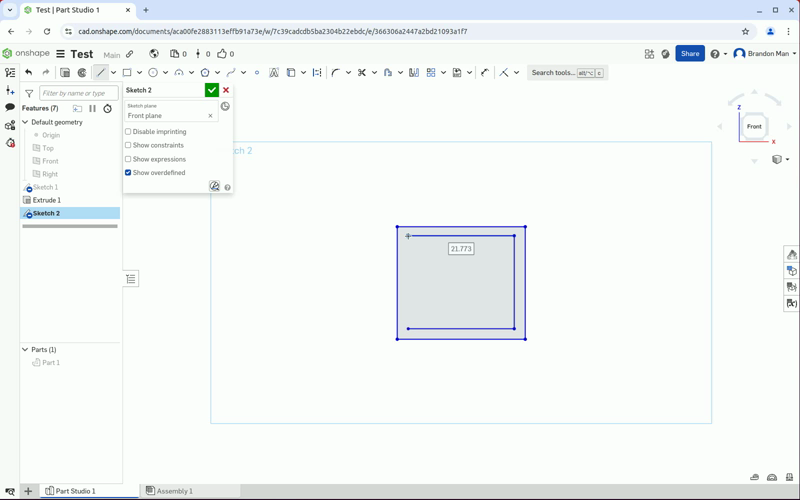
key_down(shift)
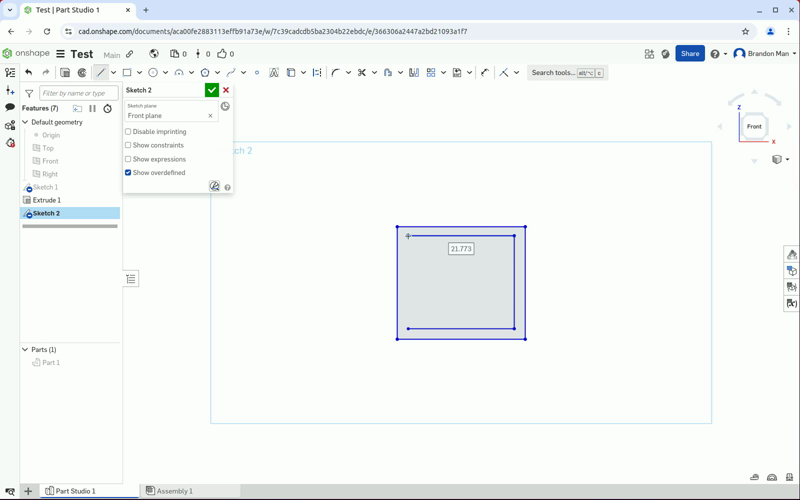
mouse_move(408, 328)
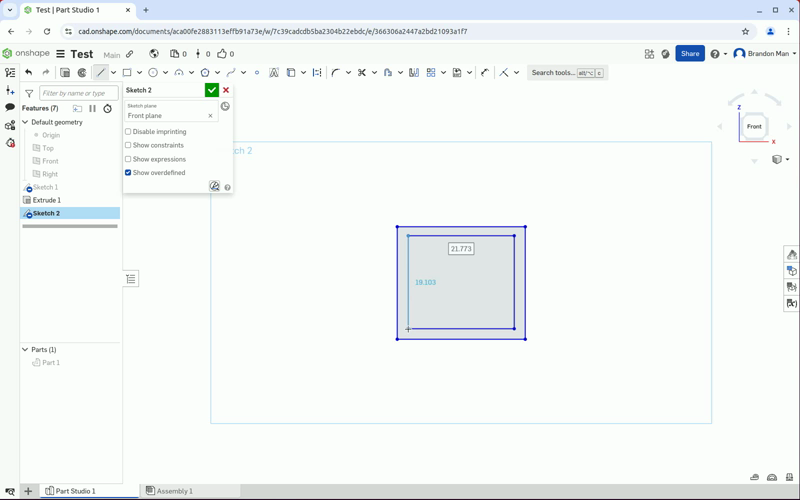
key_up(shift)
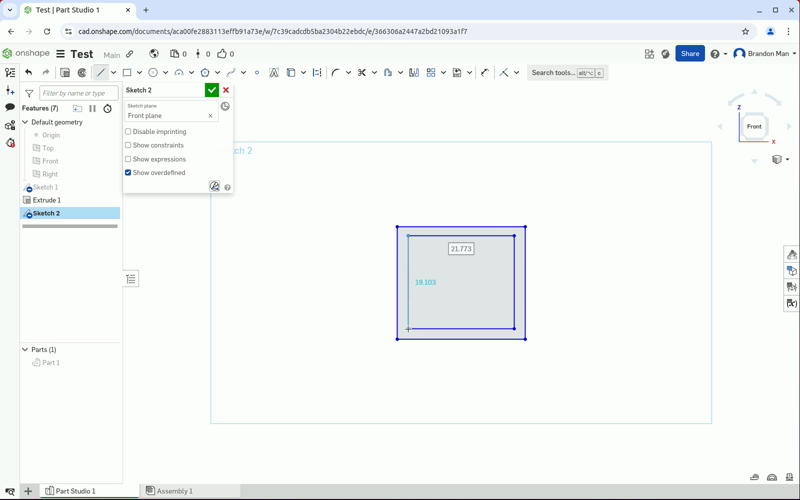
click(408, 328)
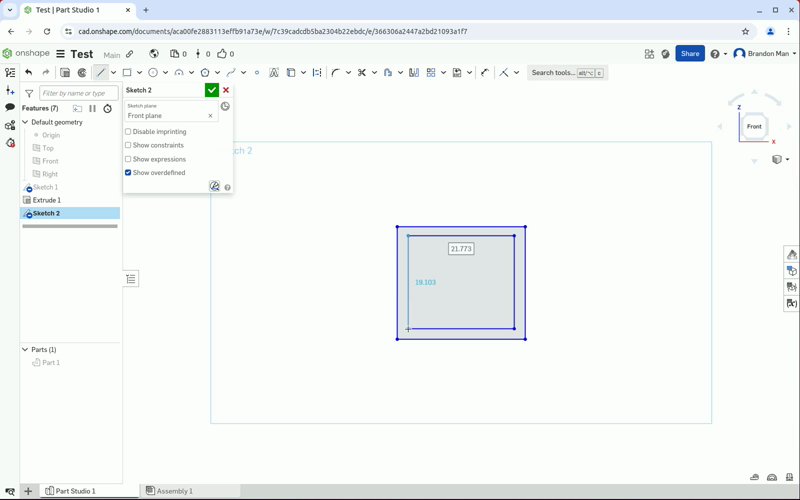
key(esc)
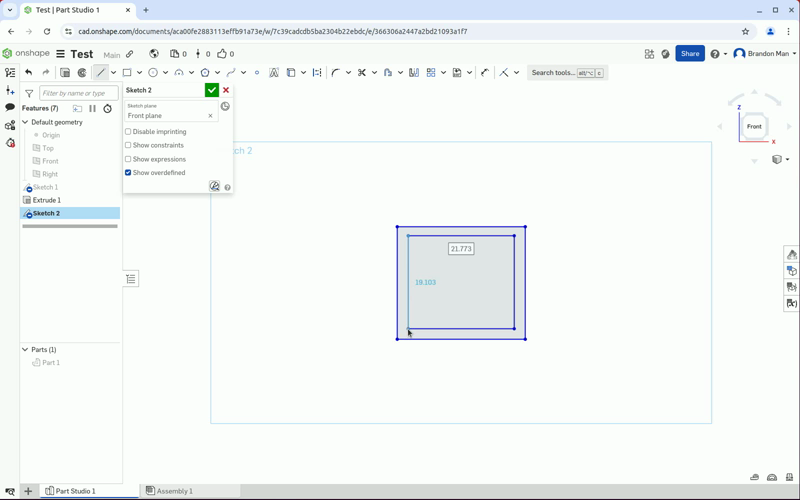
mouse_move(467, 336)
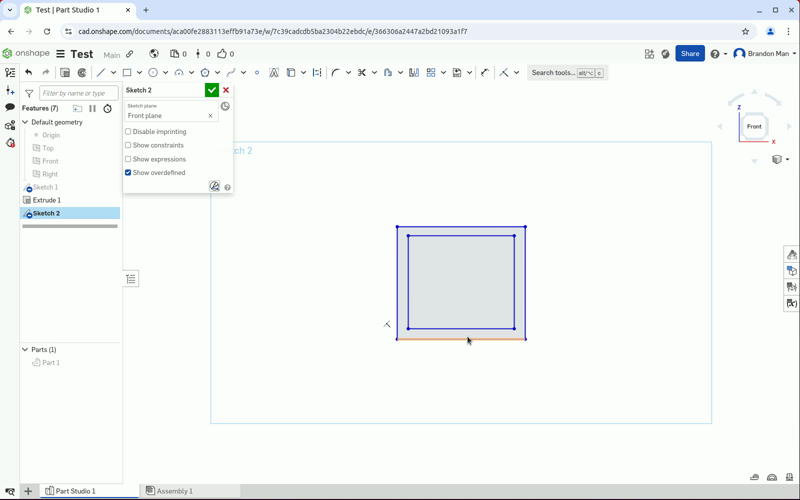
click(467, 336)
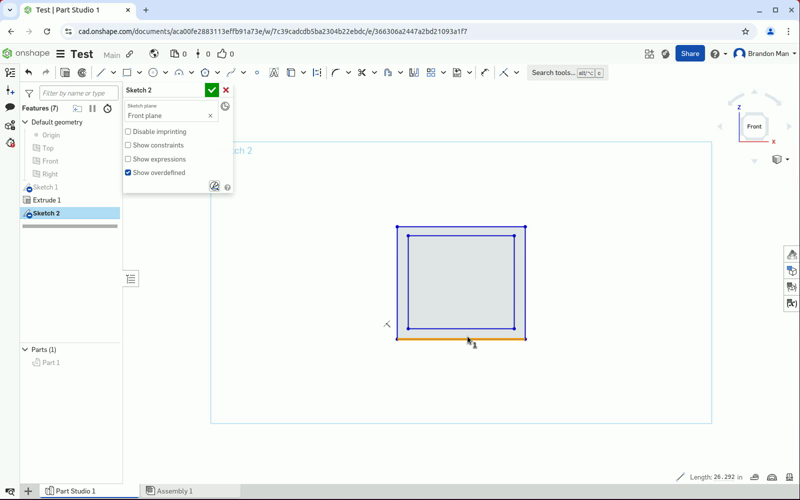
mouse_move(73, 352)
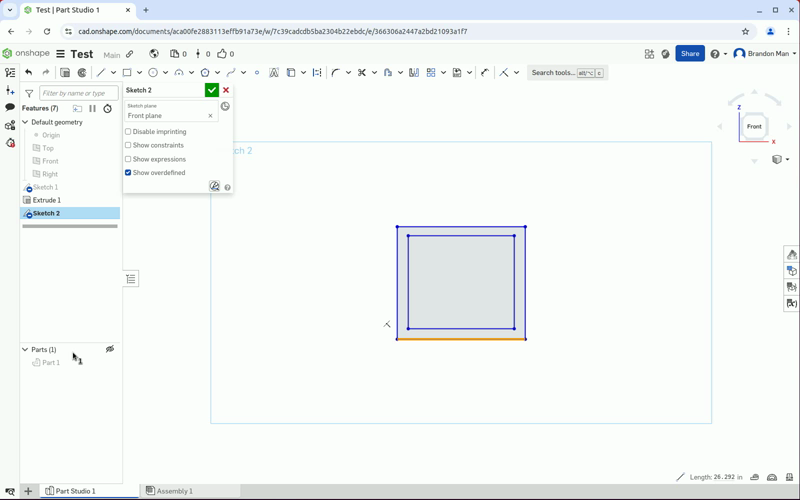
key(shift+y)
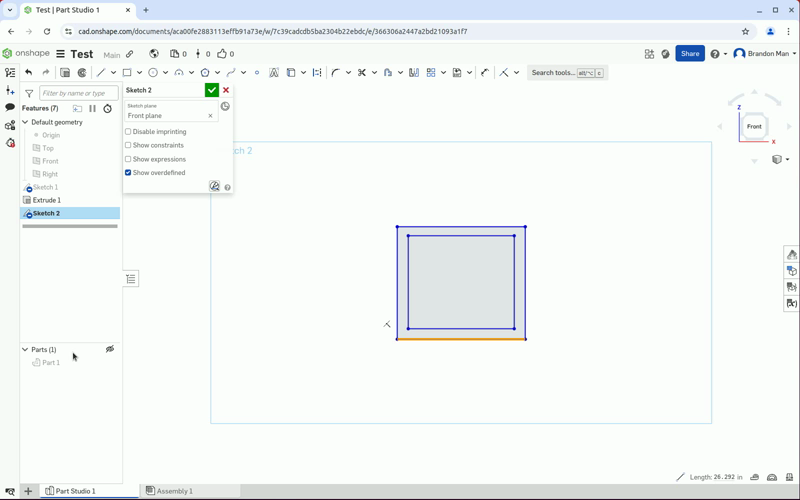
key(shift+e)
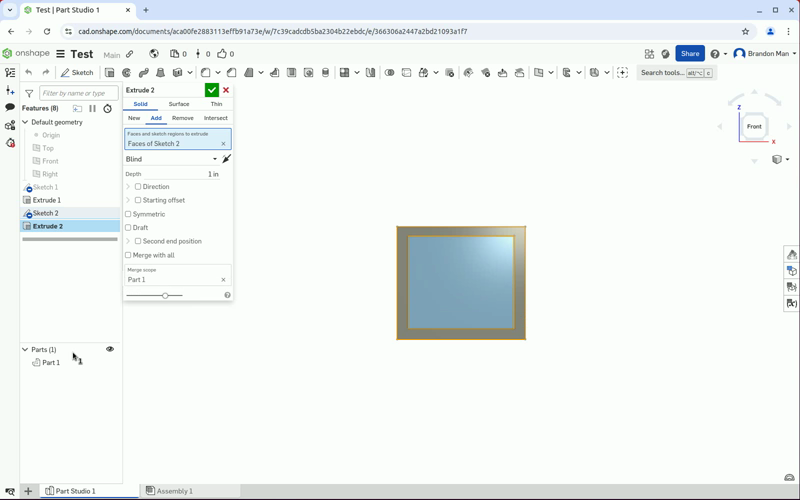
mouse_move(143, 106)
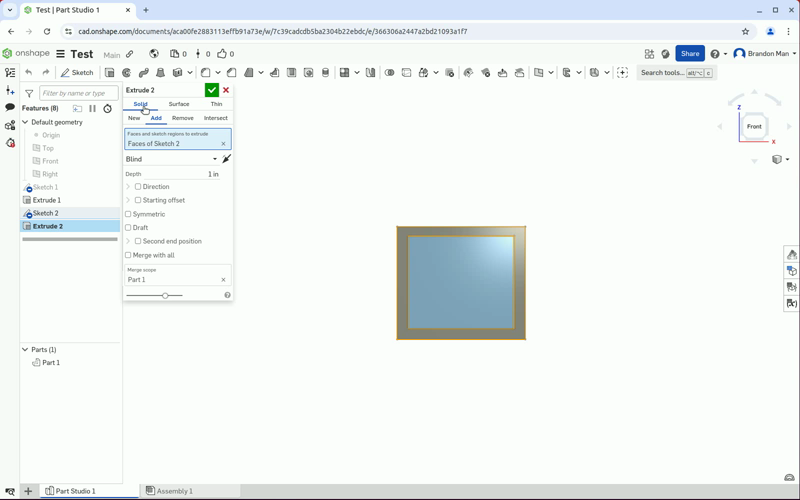
click(143, 106)
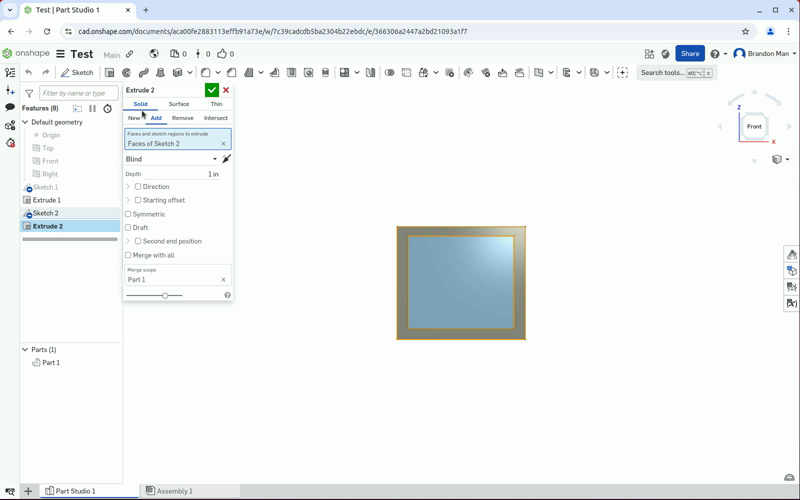
mouse_move(137, 120)
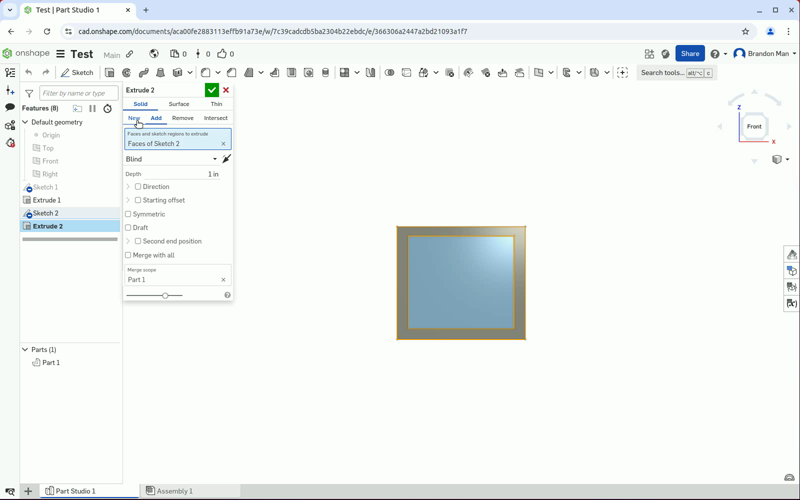
click(137, 120)
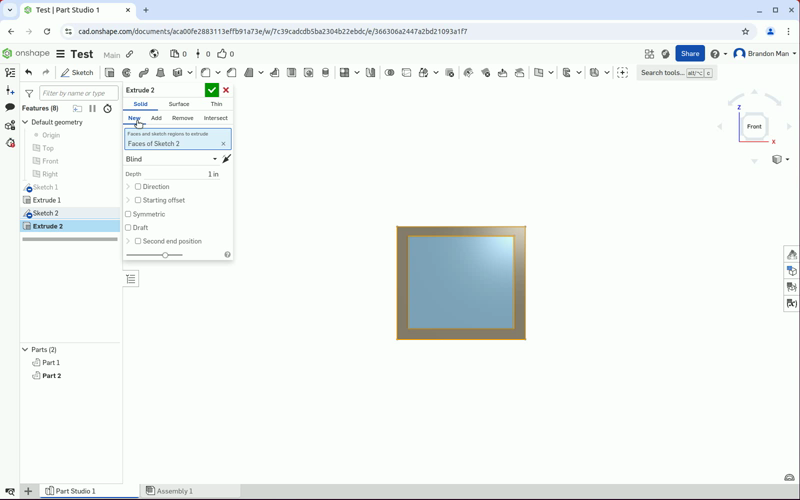
key(tab, 4)
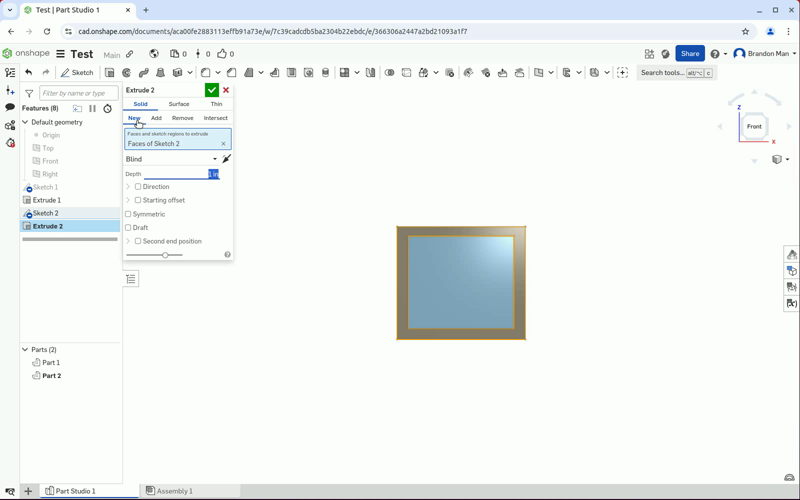
text(23.108)
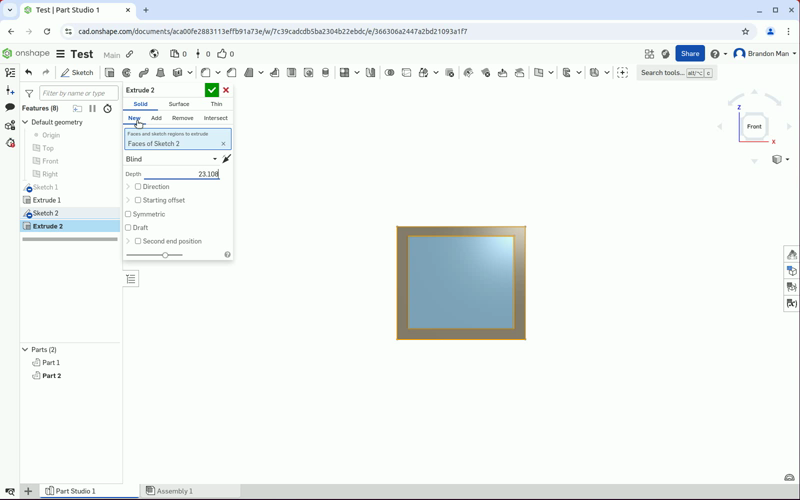
key(enter)
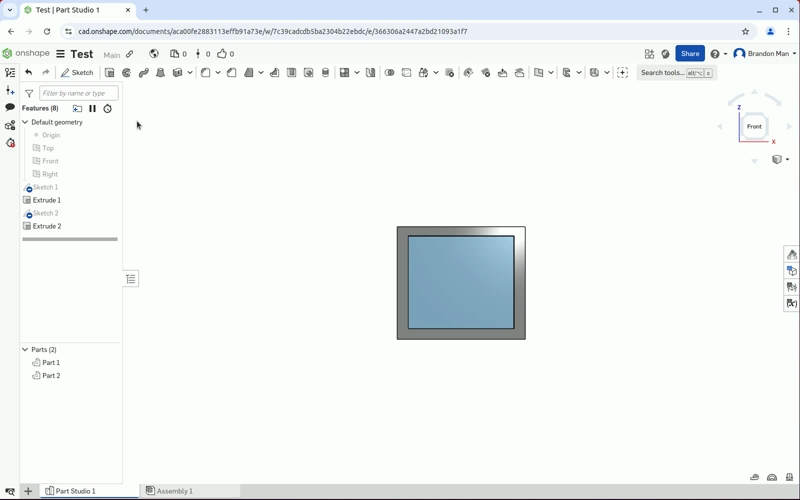
key(shift+h)
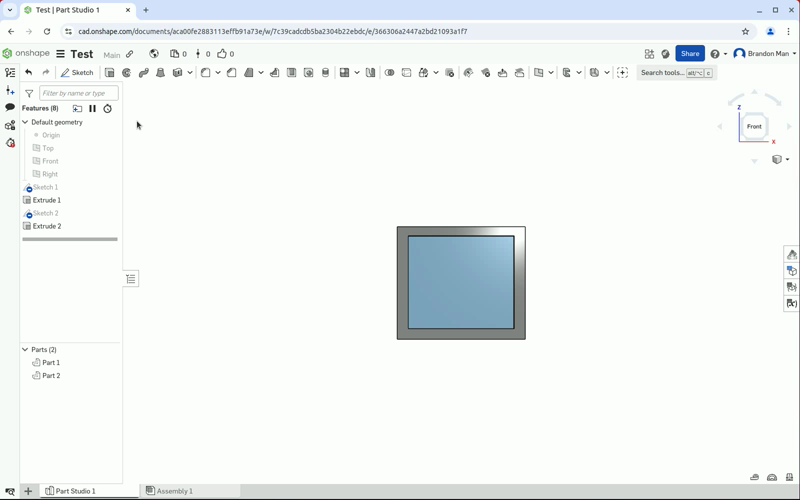
key(shift+h)
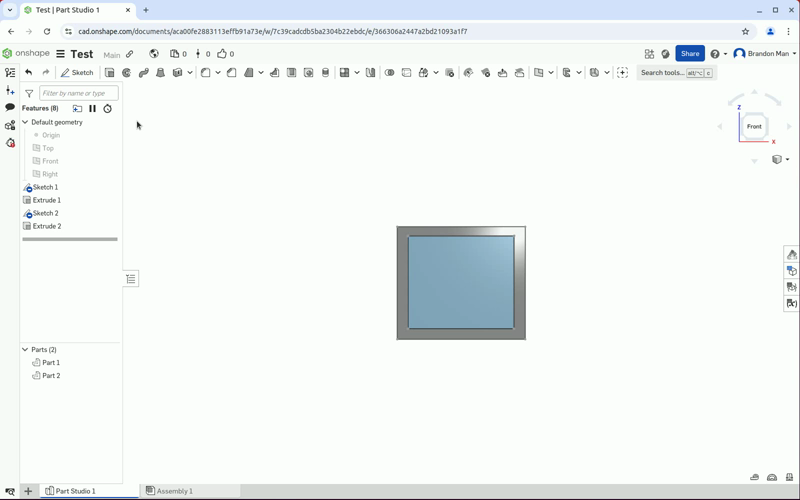
key(shift+7)
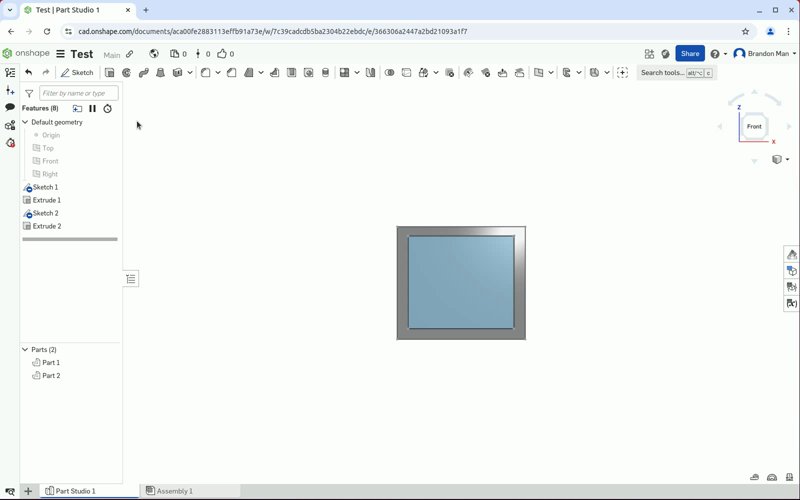
key(left, 2)
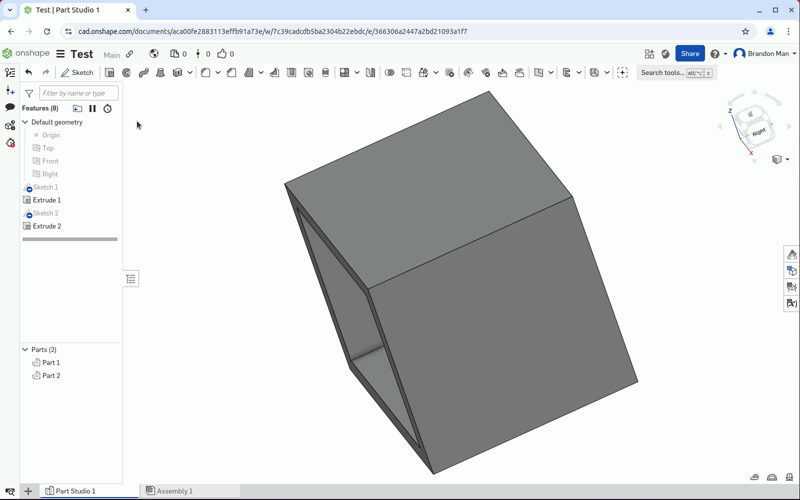
key(down, 2)
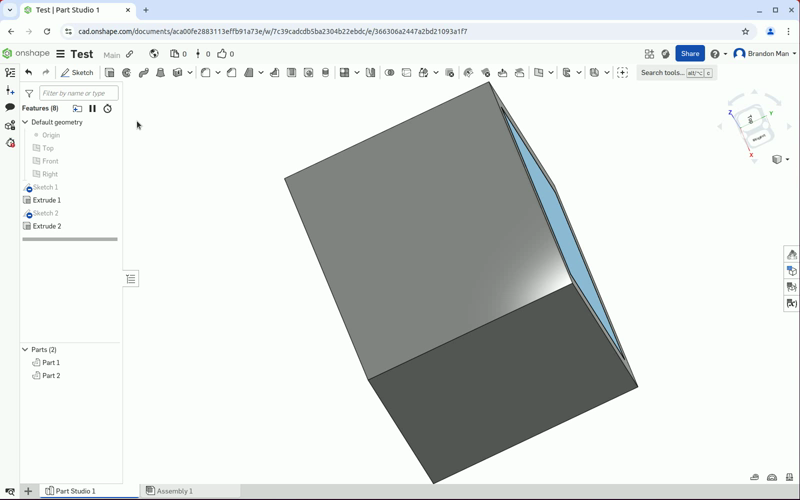
key(up, 2)
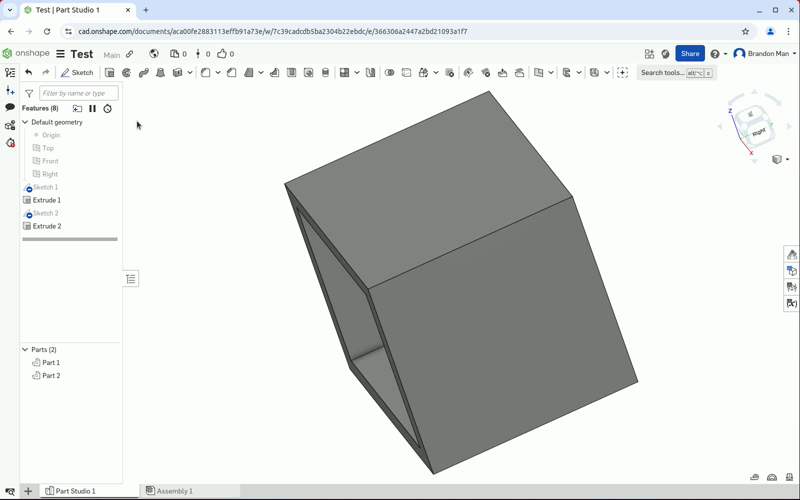
key(right, 2)
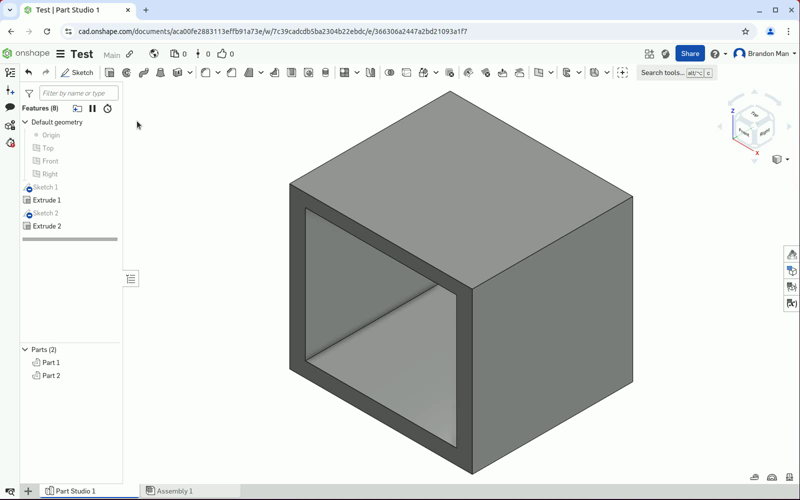
mouse_move(73, 189)
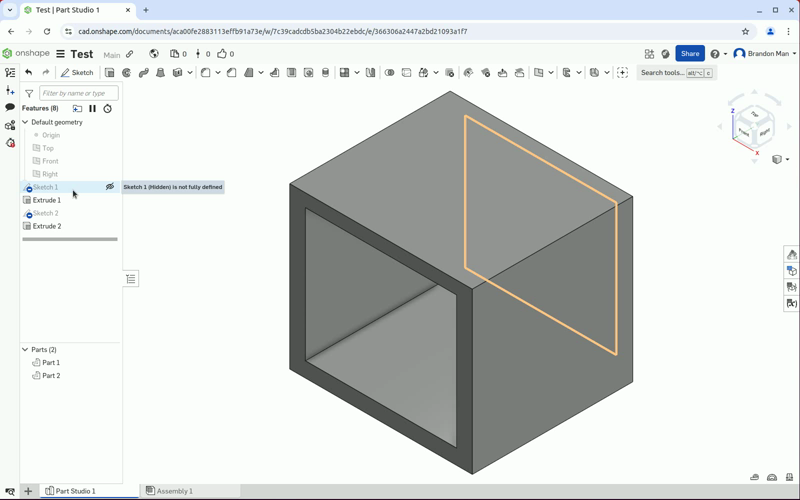
click(73, 189)